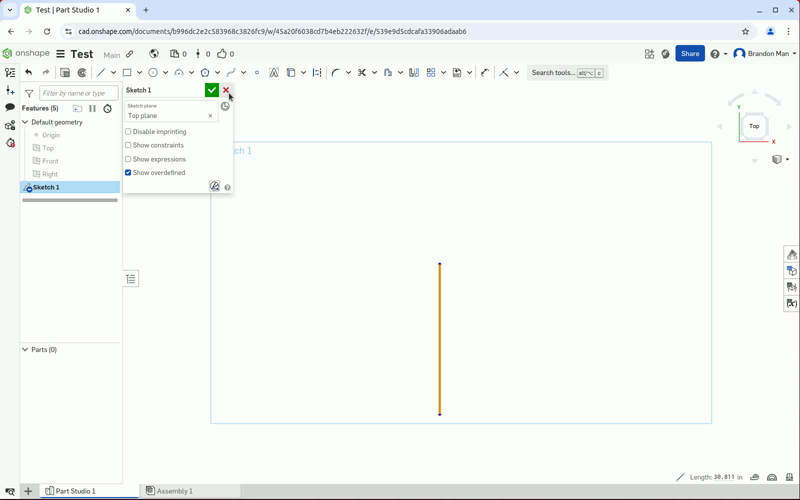
key(shift+h)
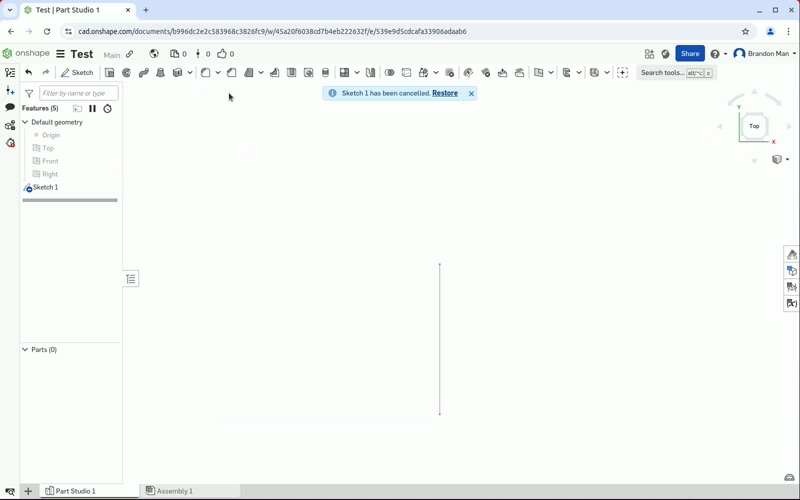
key(shift+s)
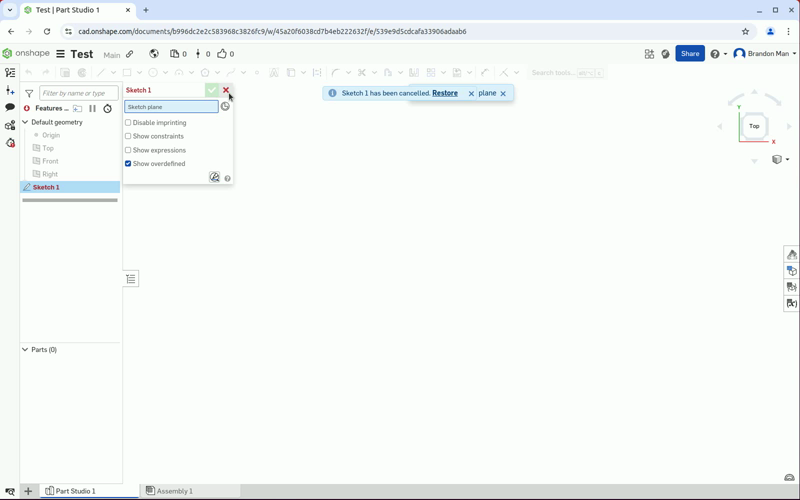
mouse_move(73, 150)
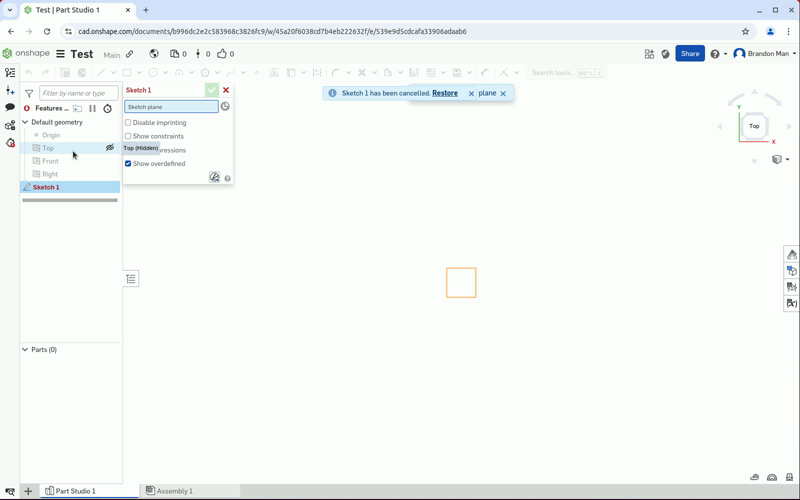
click(73, 150)
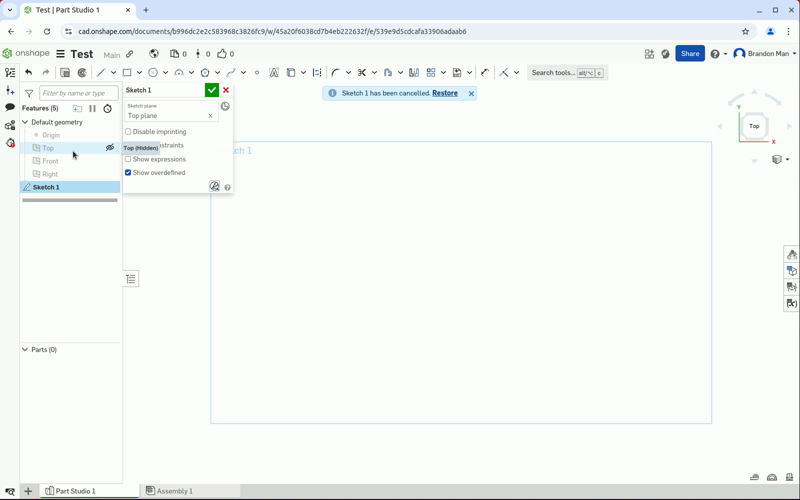
mouse_move(73, 352)
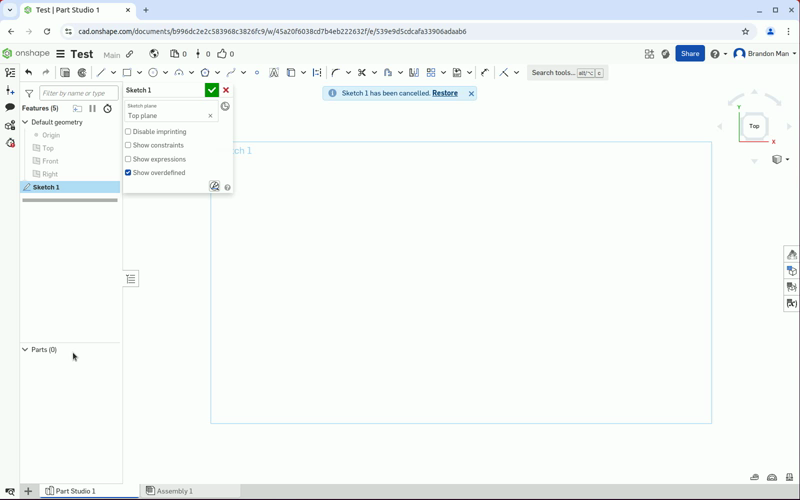
key(y)
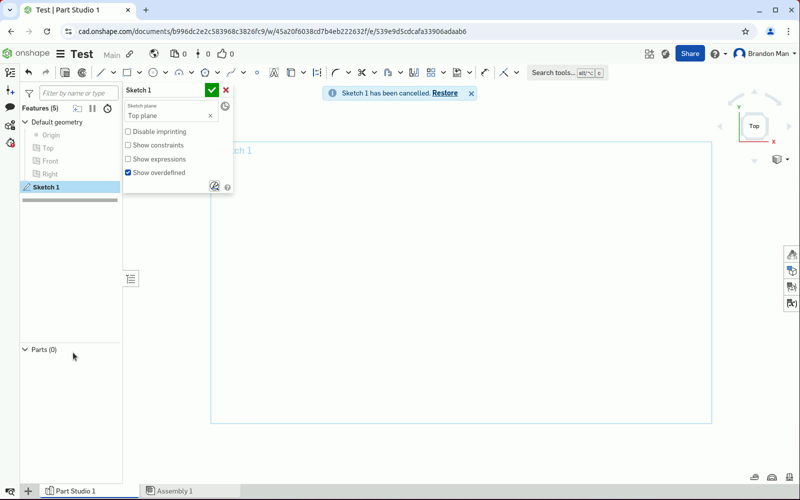
key(c)
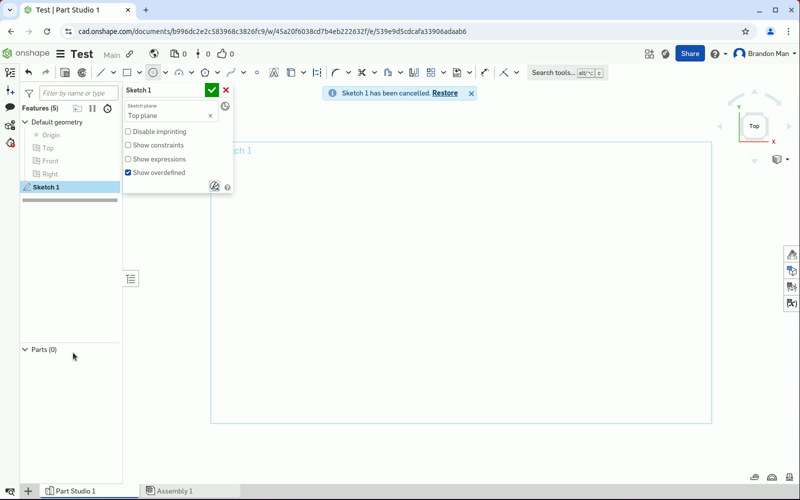
key_down(shift)
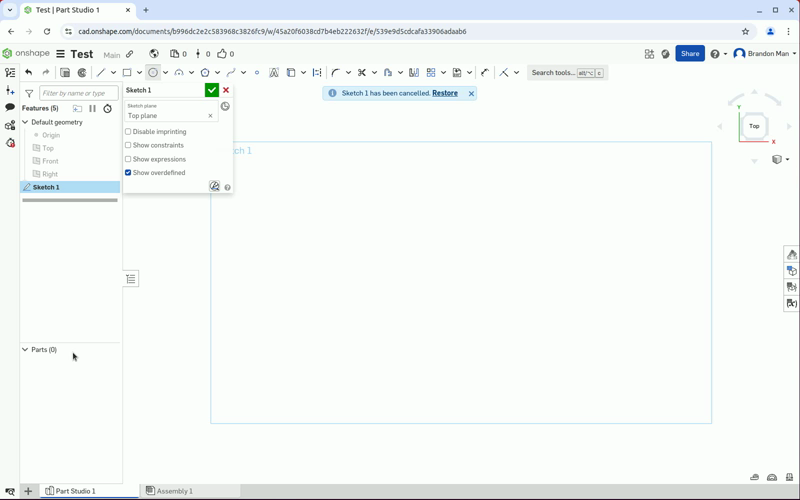
mouse_move(460, 281)
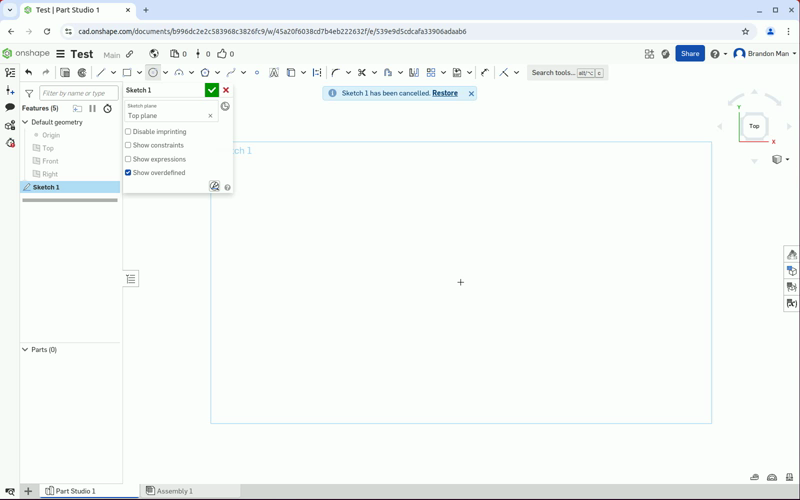
click(460, 281)
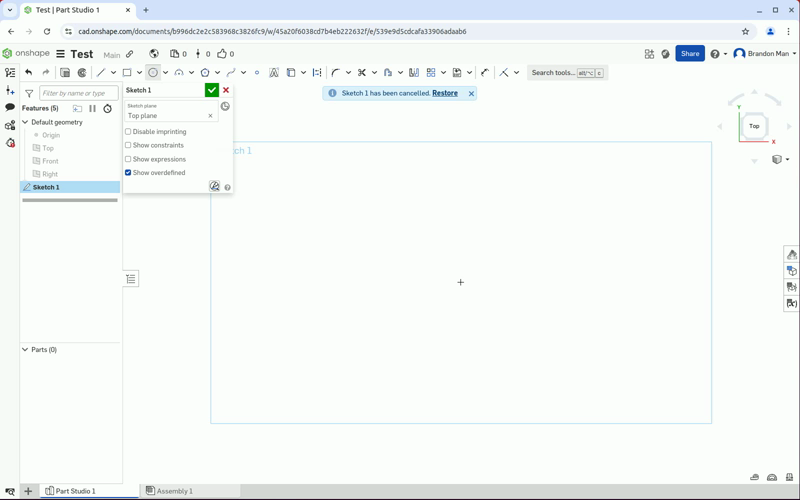
key_up(shift)
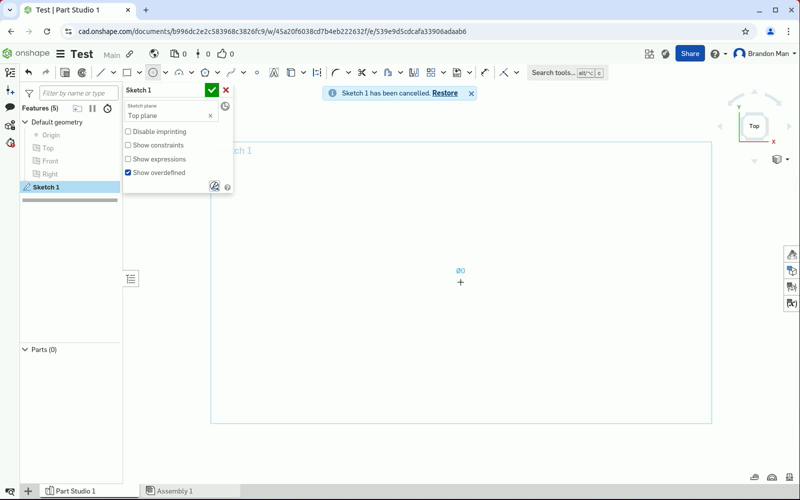
mouse_move(472, 281)
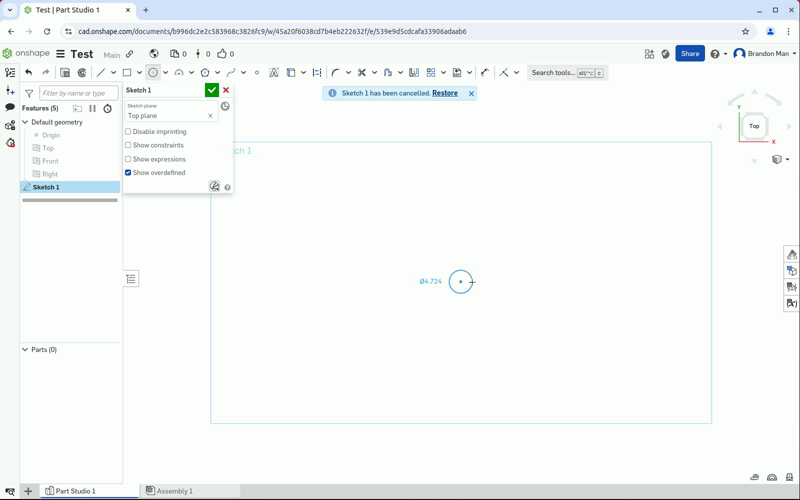
click(472, 281)
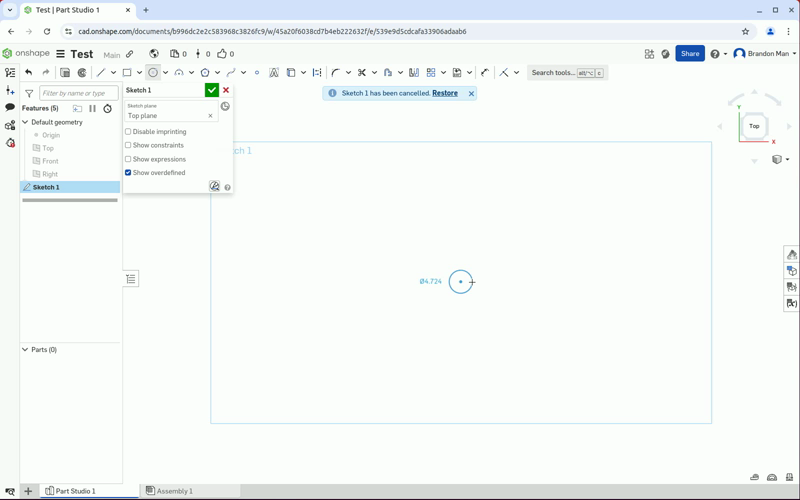
key(esc)
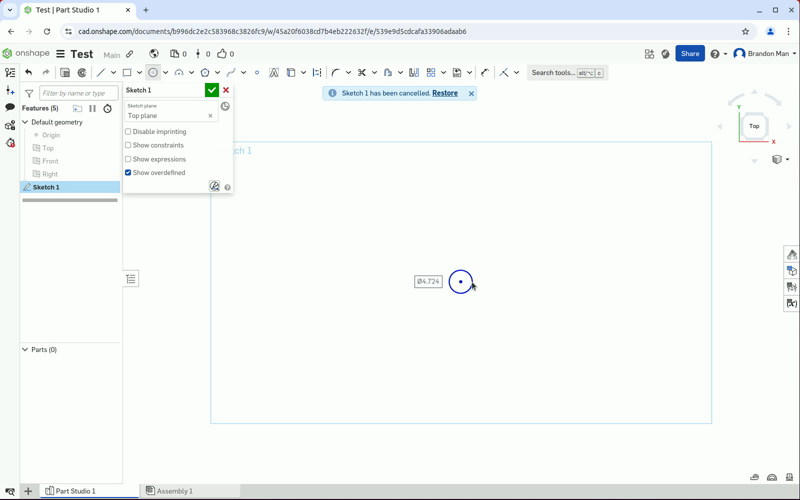
mouse_move(456, 281)
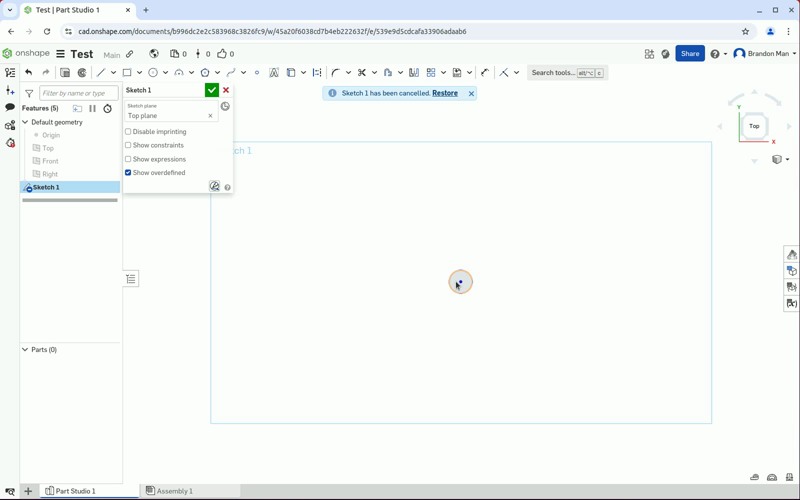
scroll(6)
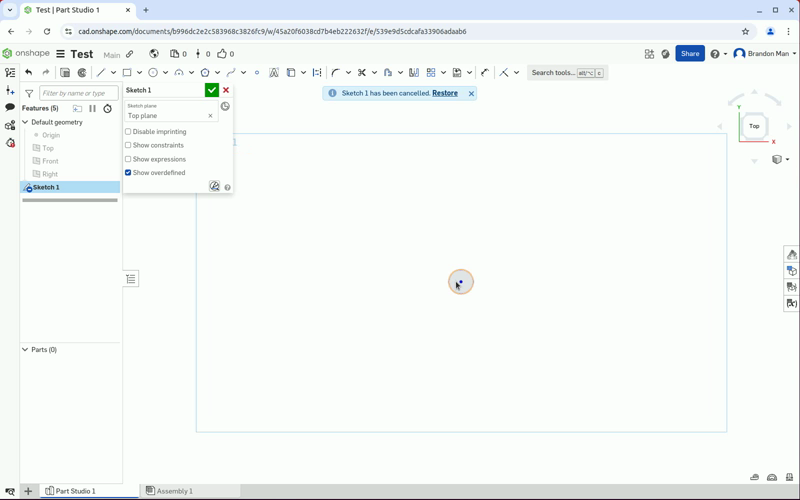
scroll(6)
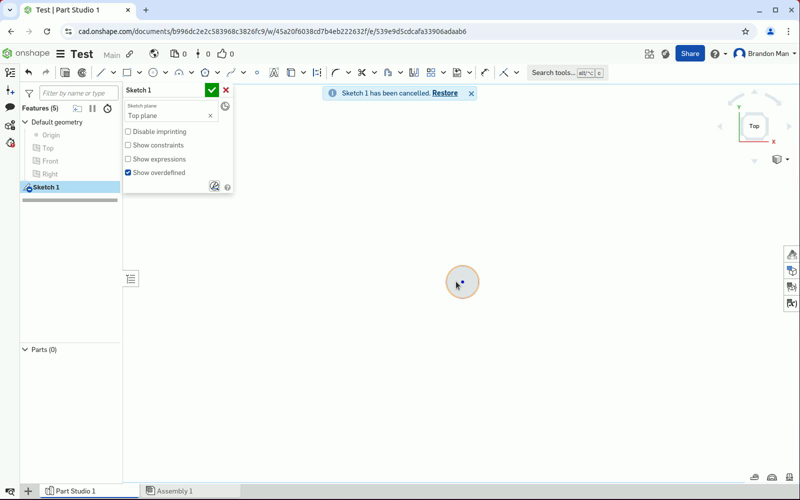
scroll(6)
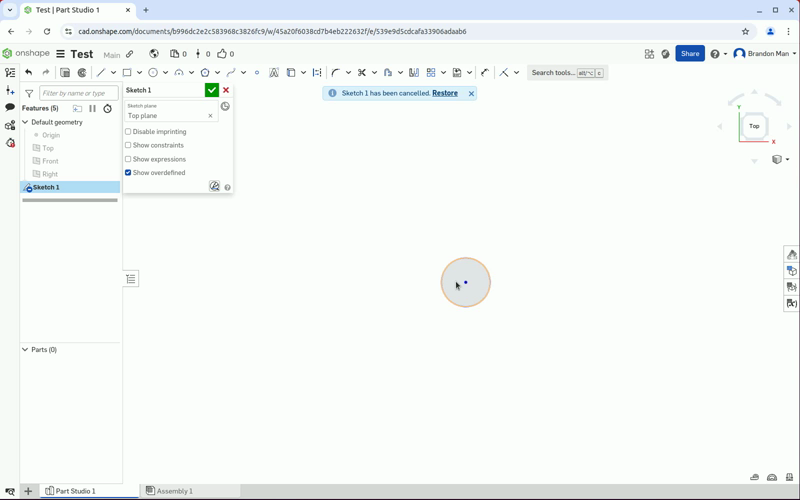
scroll(6)
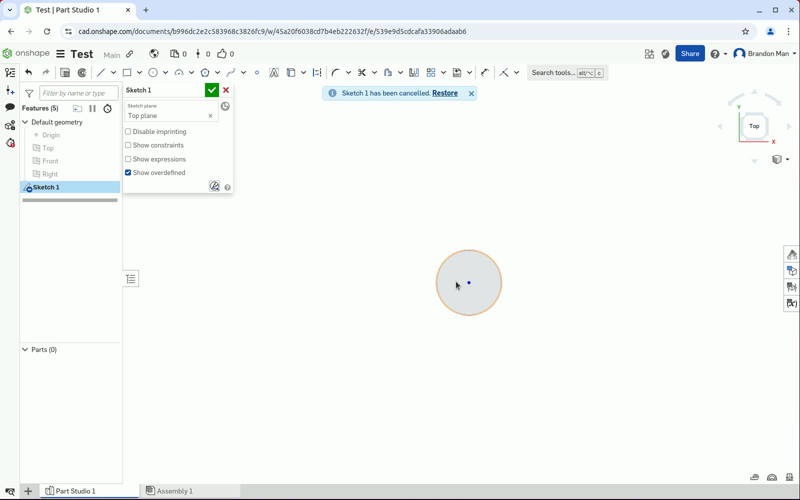
scroll(6)
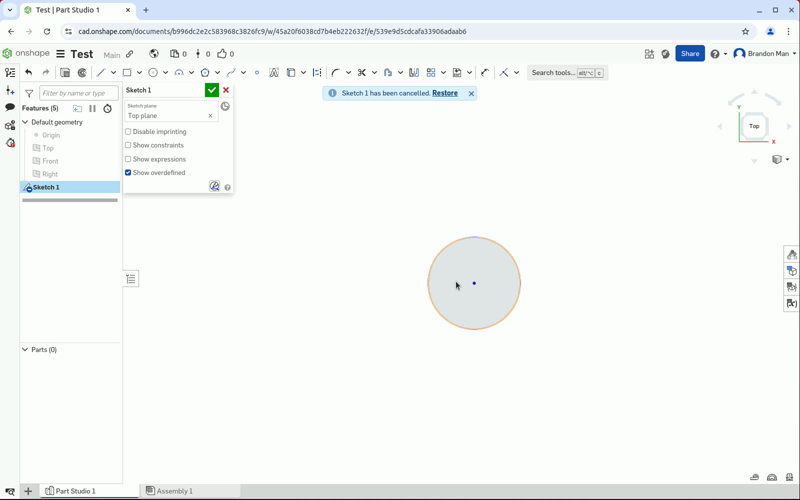
scroll(6)
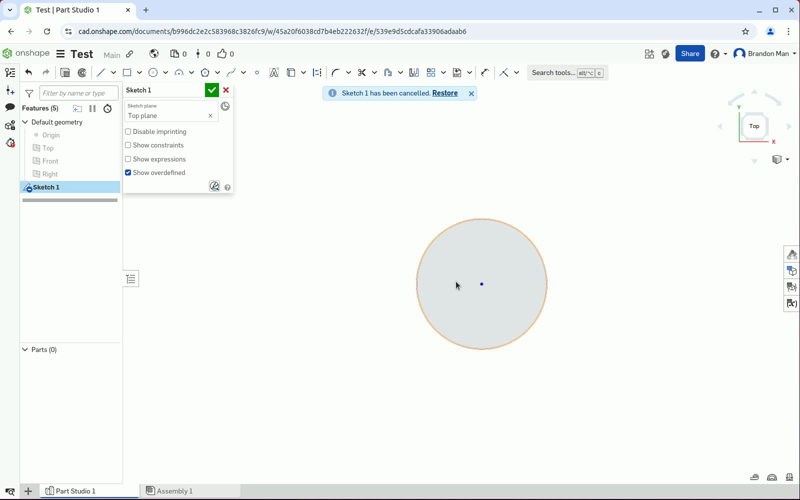
scroll(6)
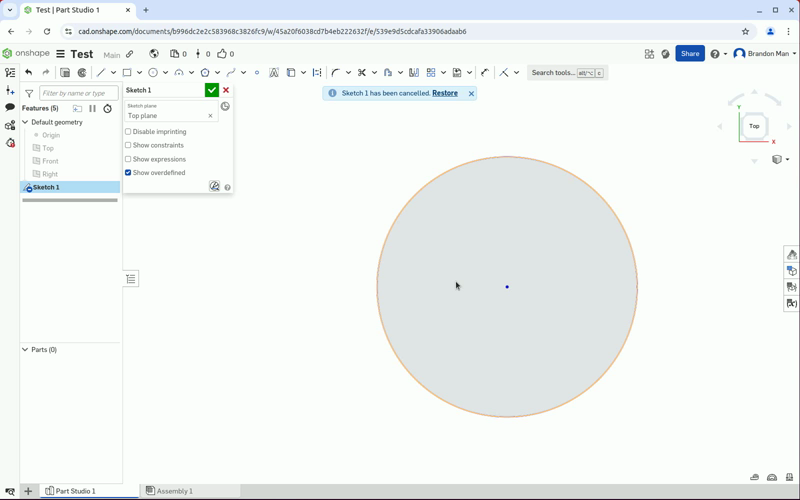
click(456, 281)
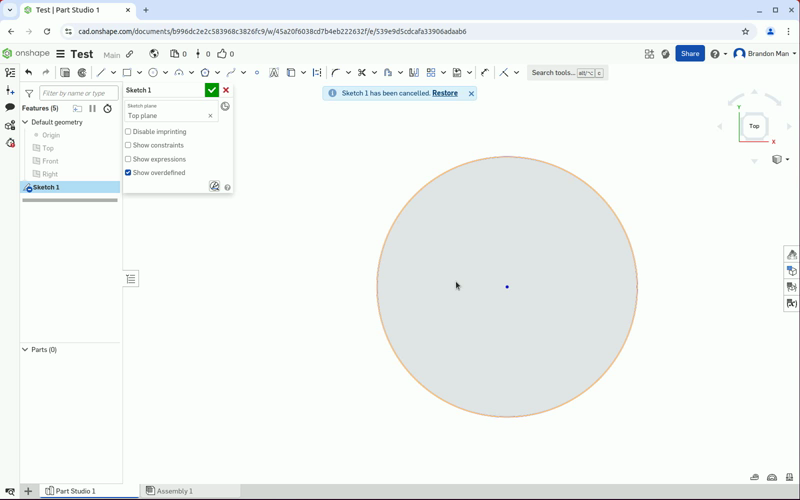
scroll(-6)
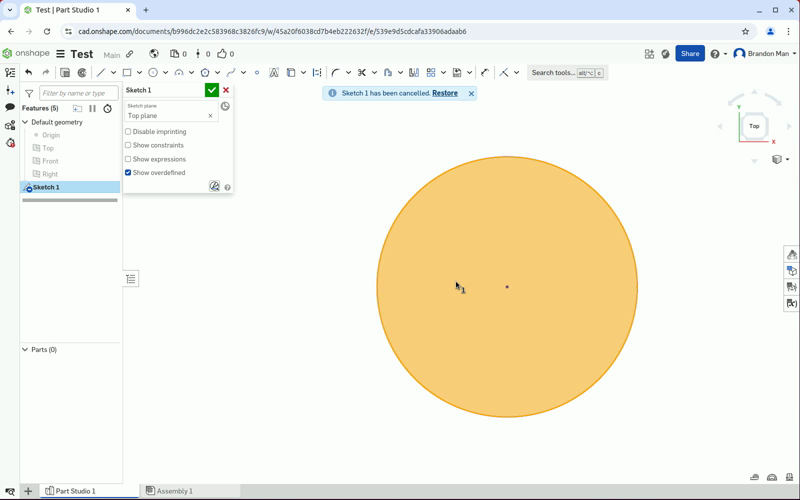
scroll(-6)
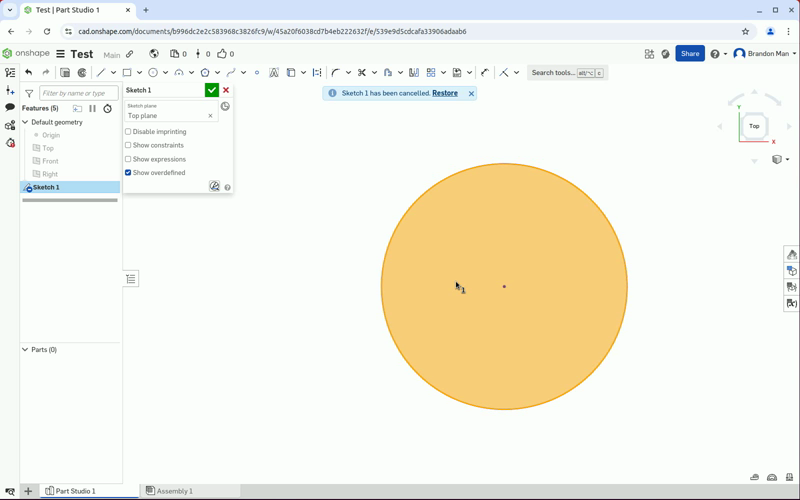
scroll(-6)
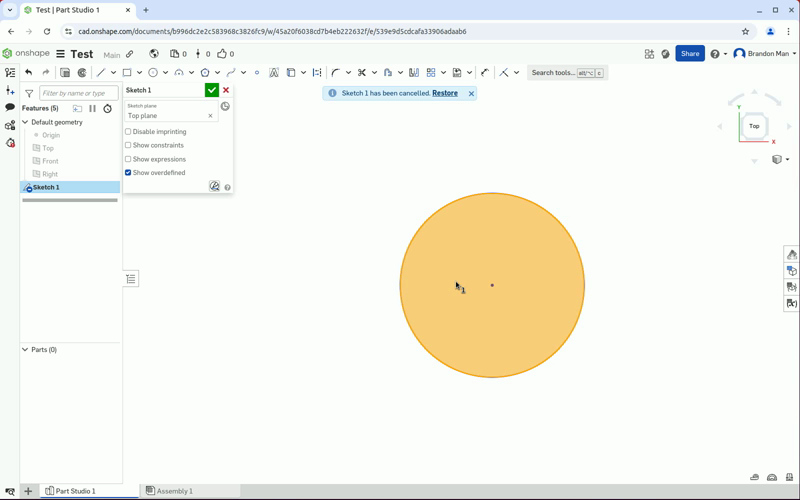
scroll(-6)
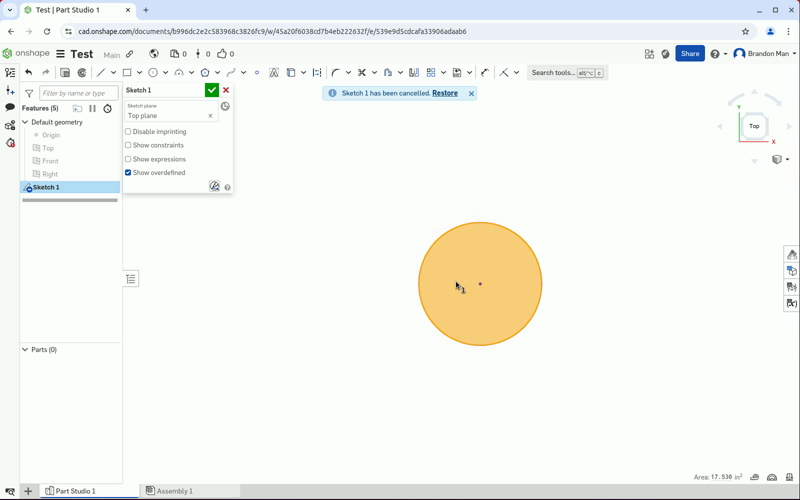
scroll(-6)
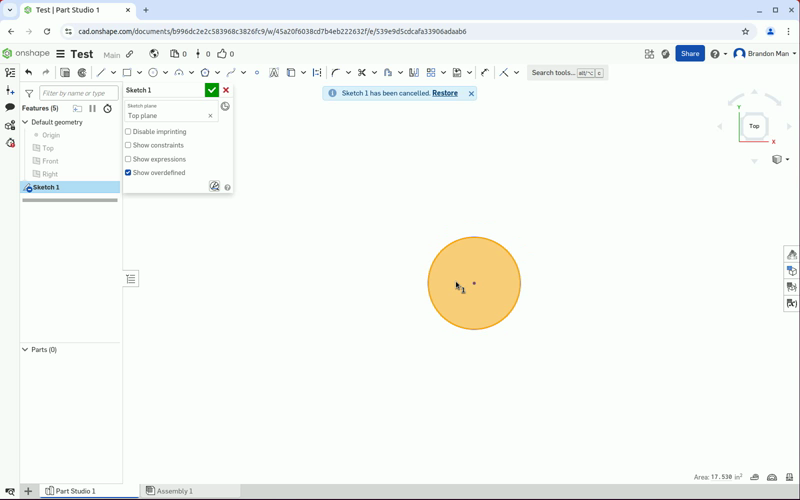
scroll(-6)
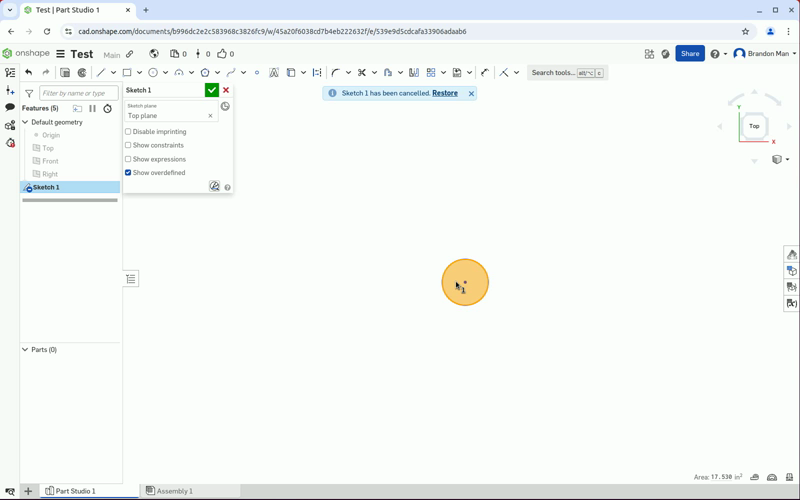
scroll(-6)
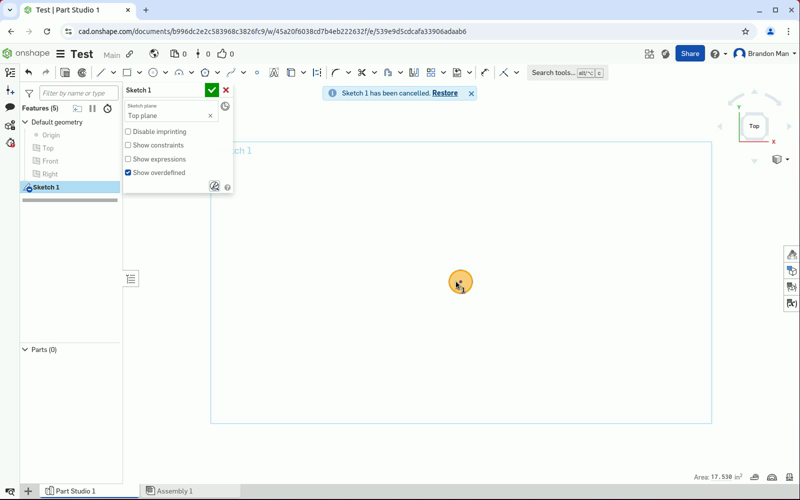
mouse_move(73, 352)
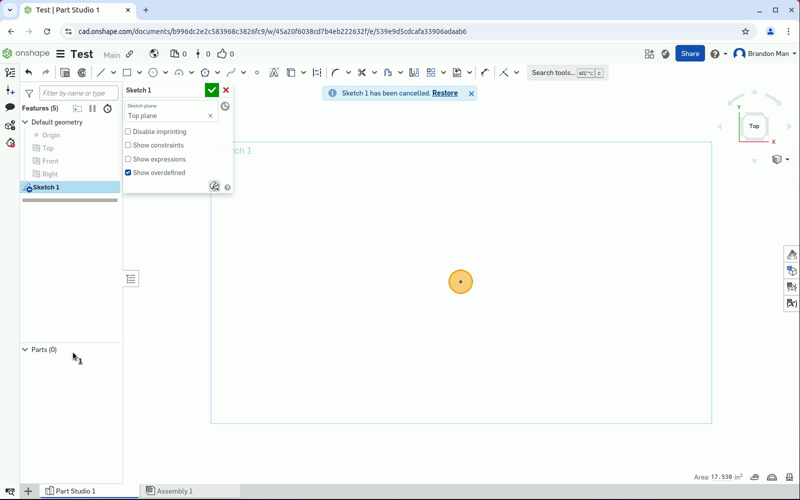
key(shift+y)
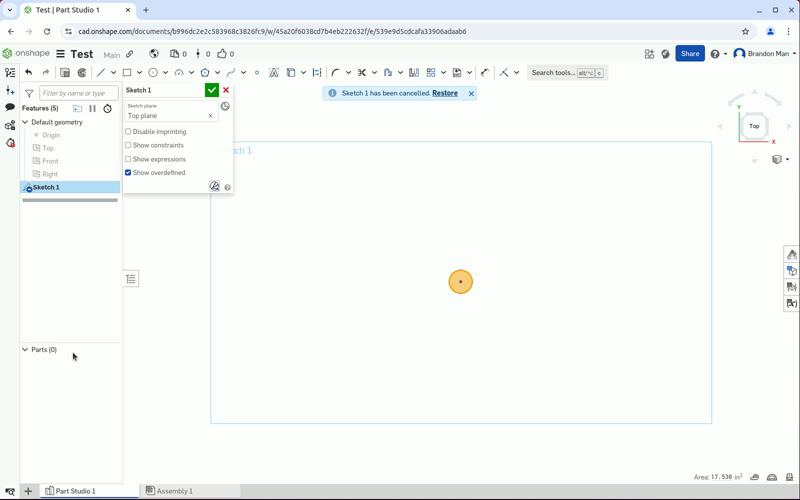
key(shift+e)
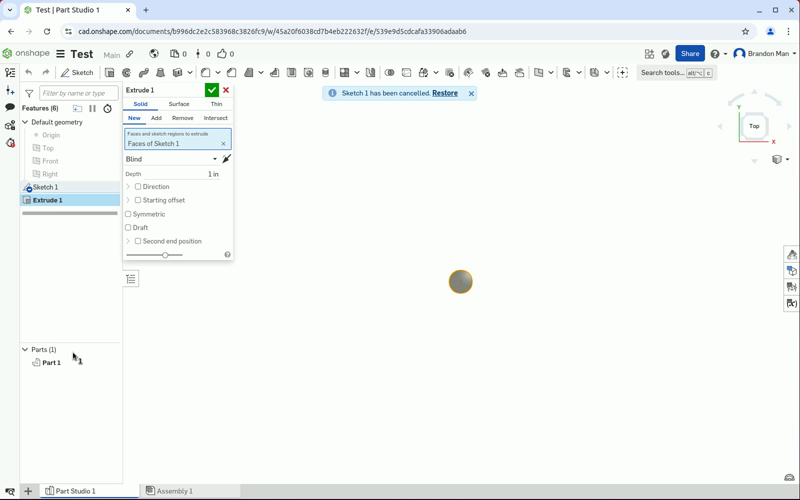
mouse_move(143, 106)
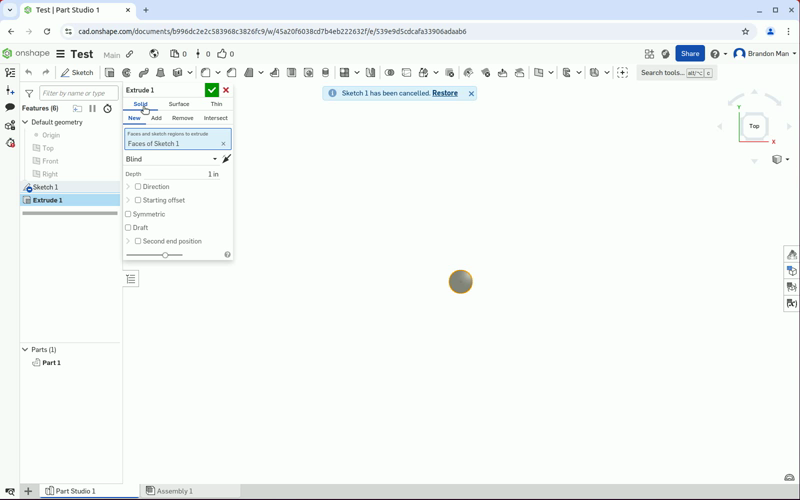
click(143, 106)
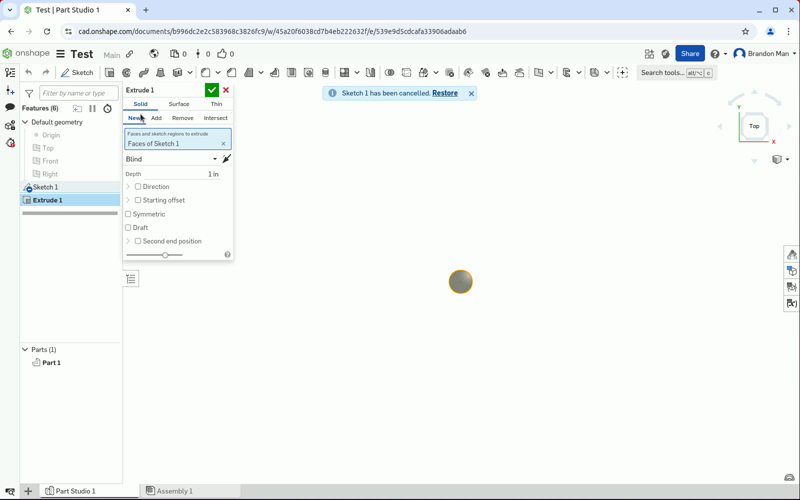
mouse_move(137, 120)
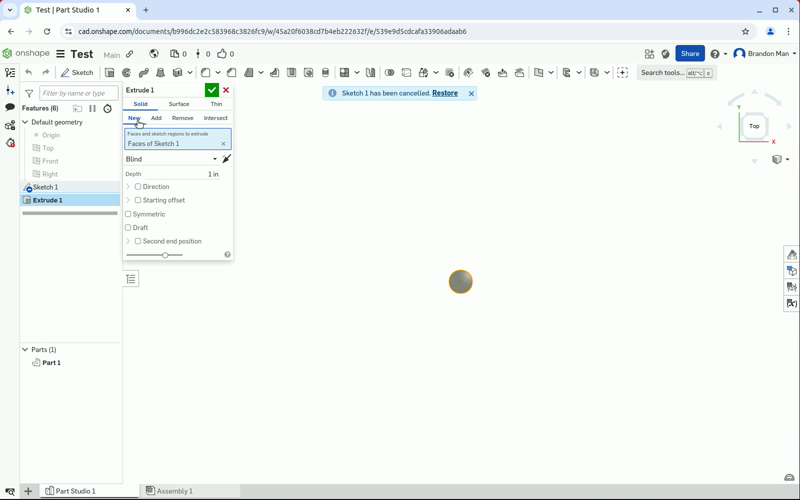
click(137, 120)
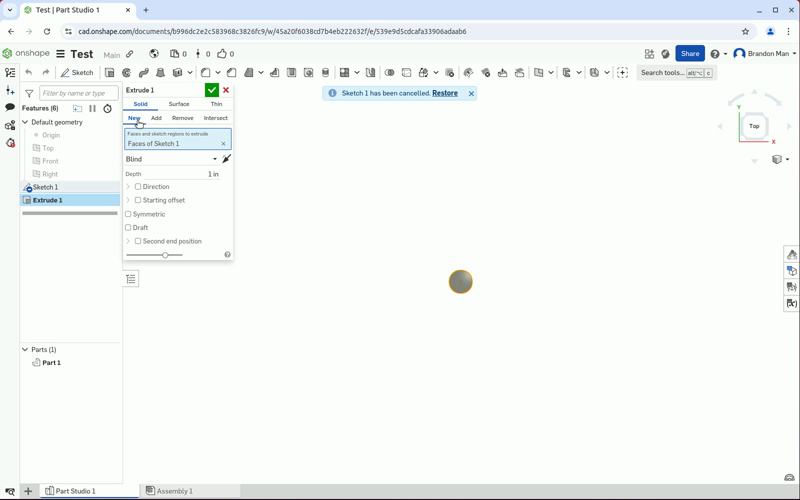
key(tab, 4)
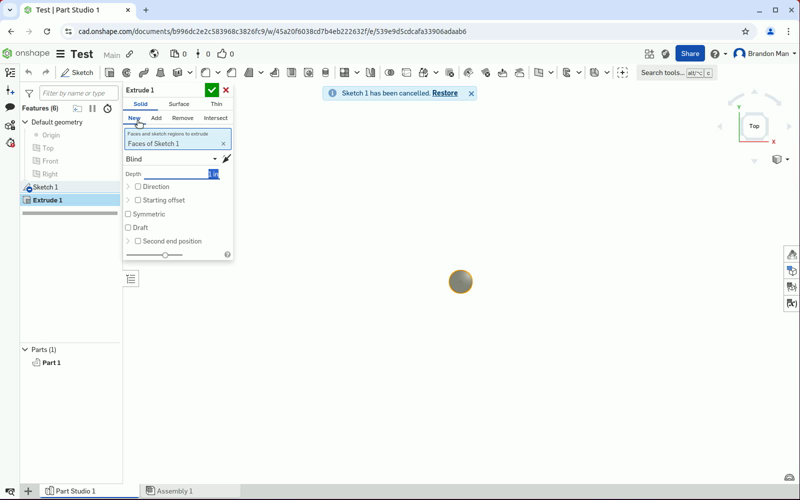
text(23.108)
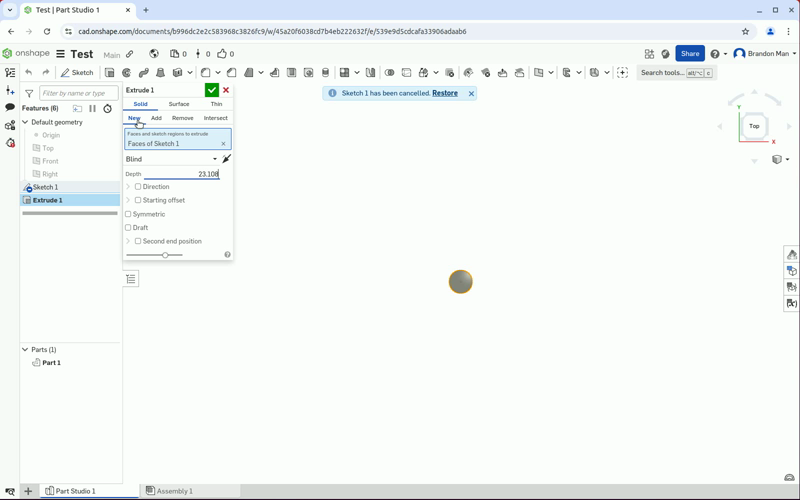
key(enter)
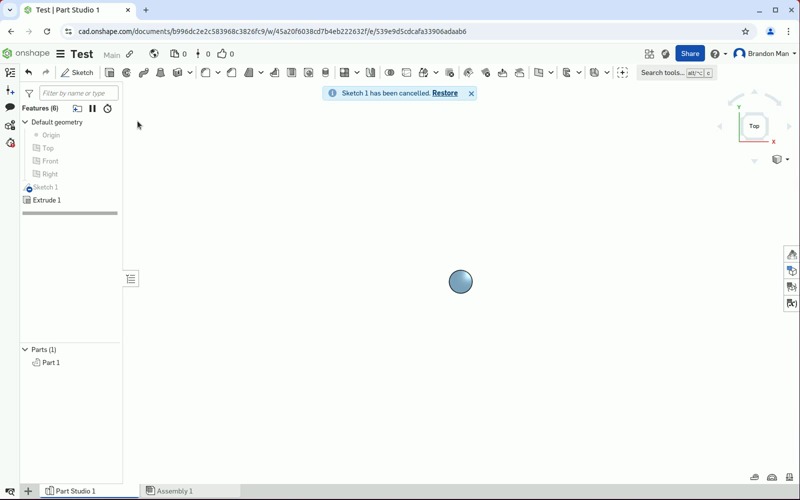
key(shift+h)
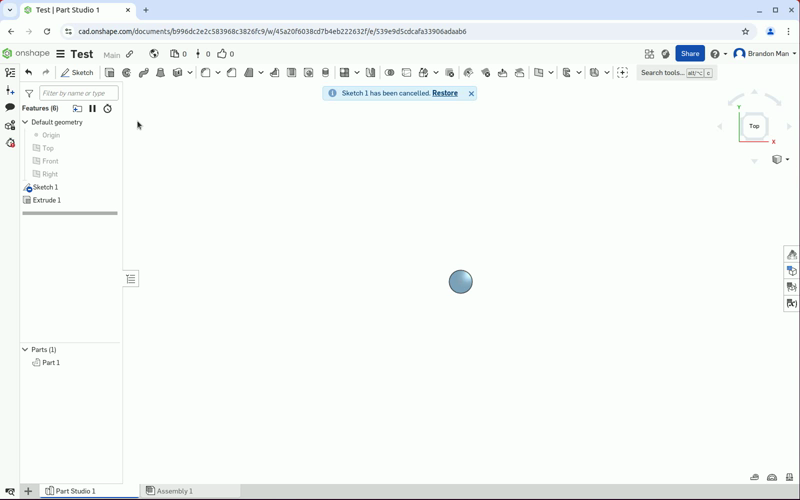
key(shift+h)
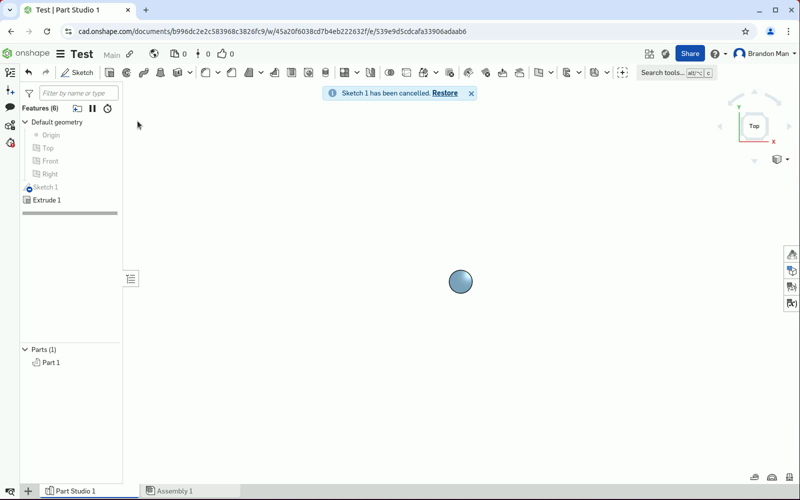
mouse_move(73, 189)
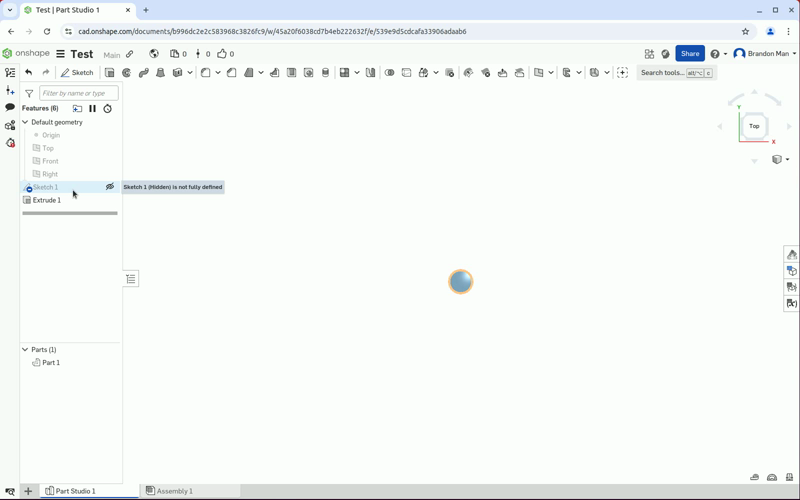
click(73, 189)
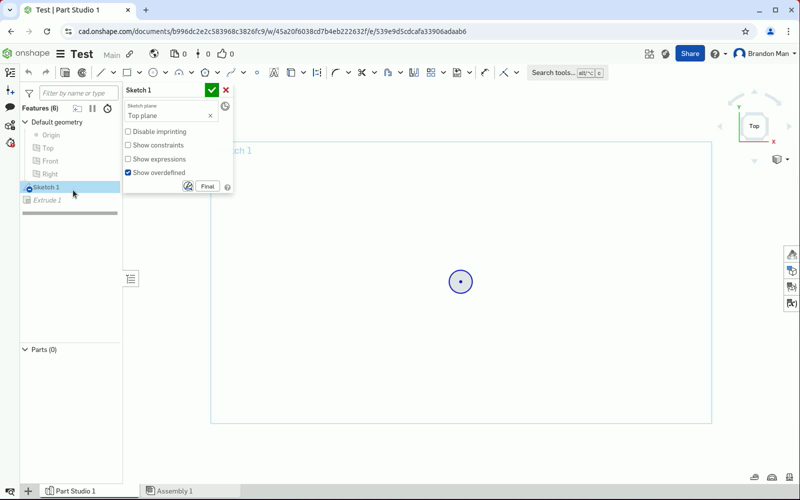
mouse_move(229, 92)
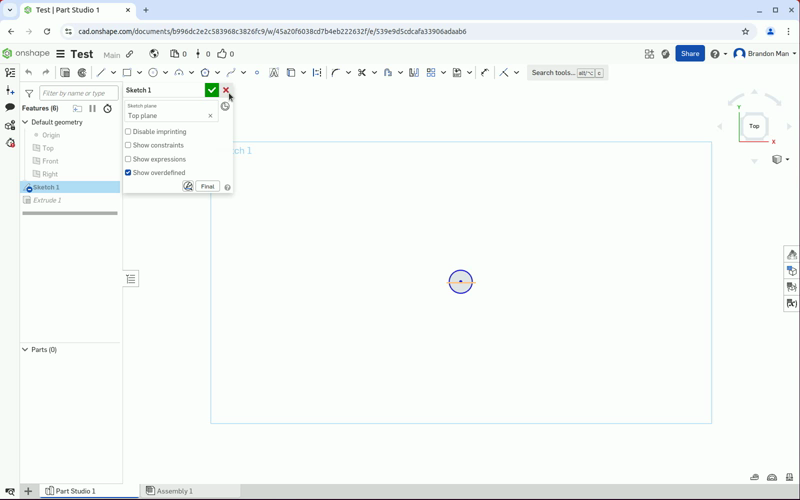
click(229, 92)
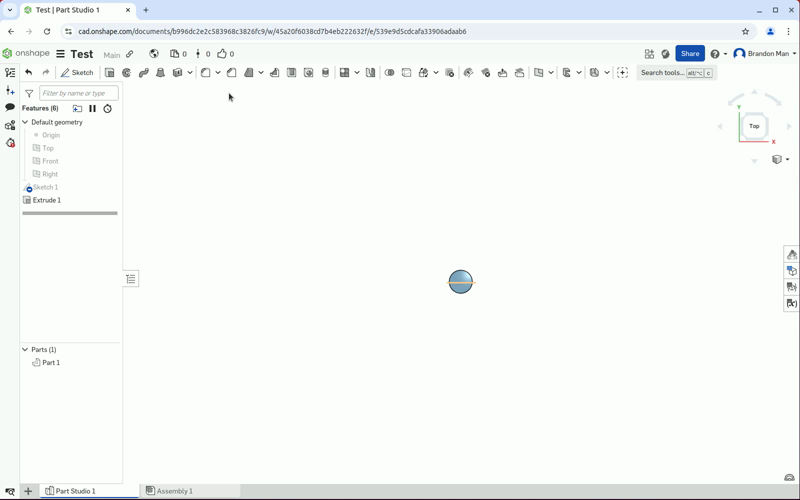
mouse_move(73, 352)
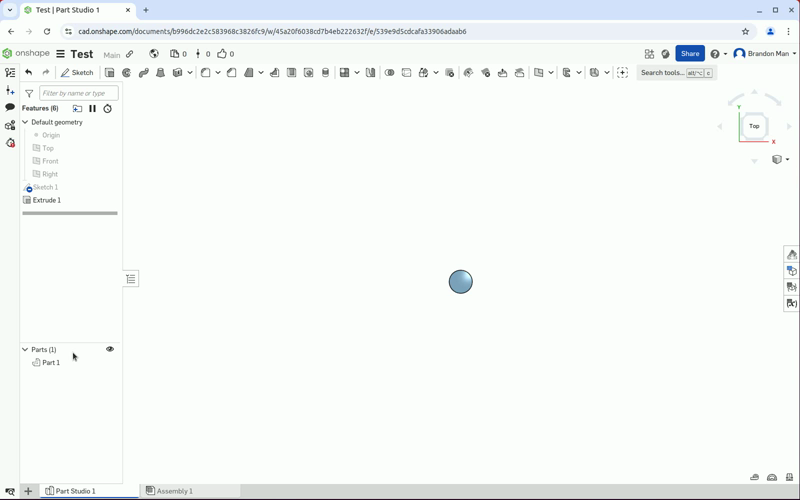
key(y)
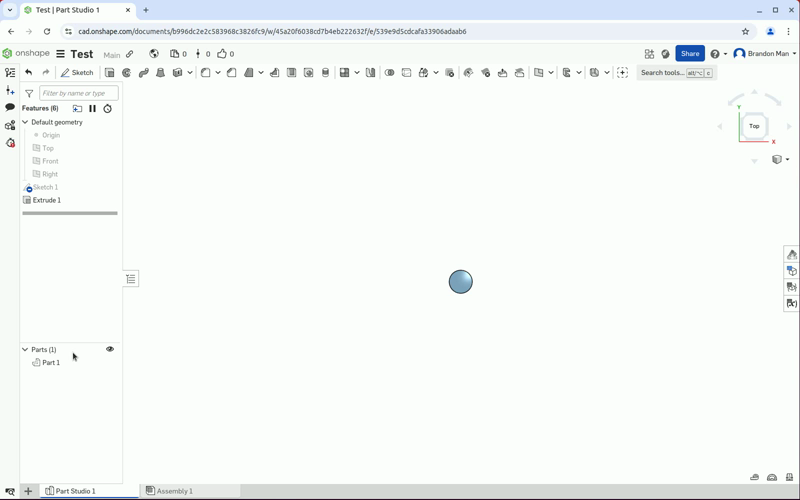
key(shift+p)
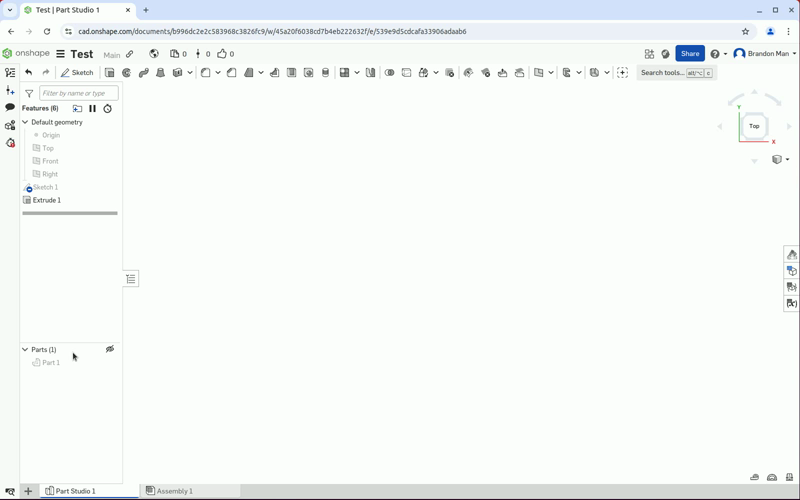
key(space)
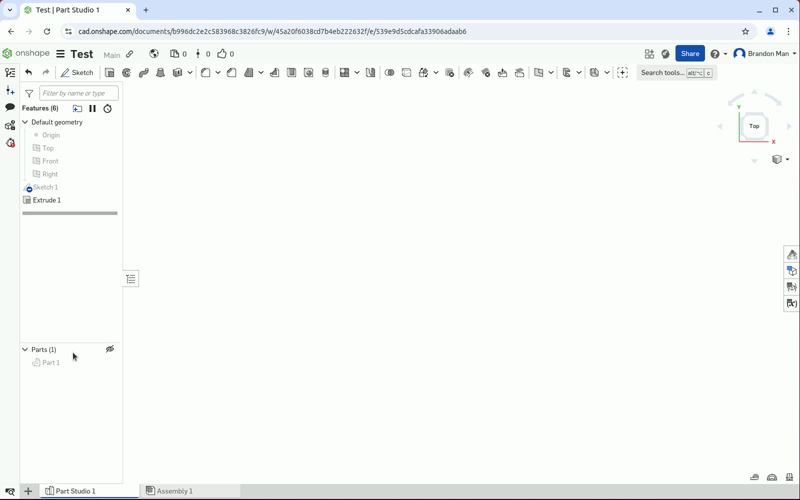
key_down(shift)
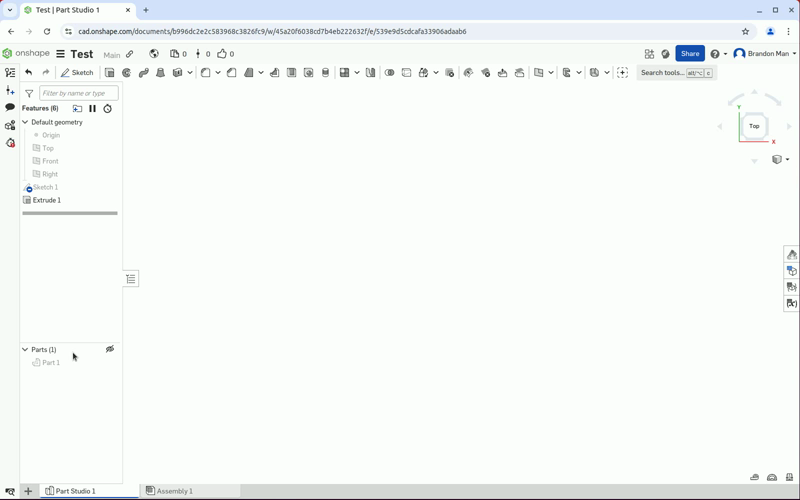
key(up)
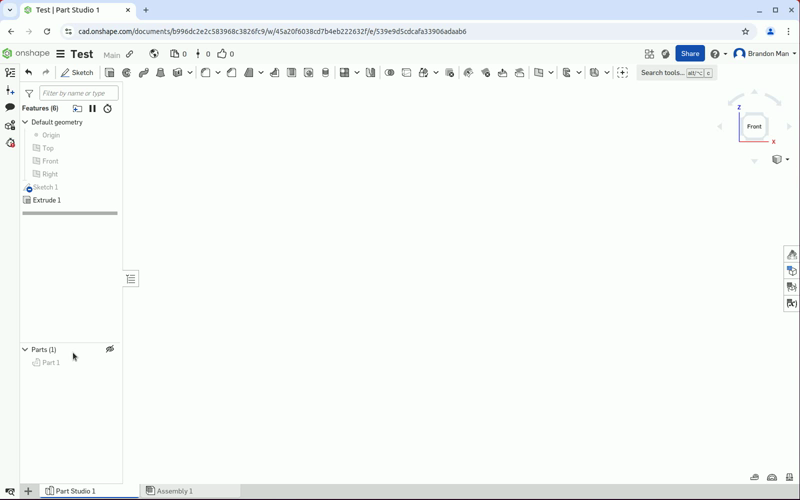
key_up(shift)
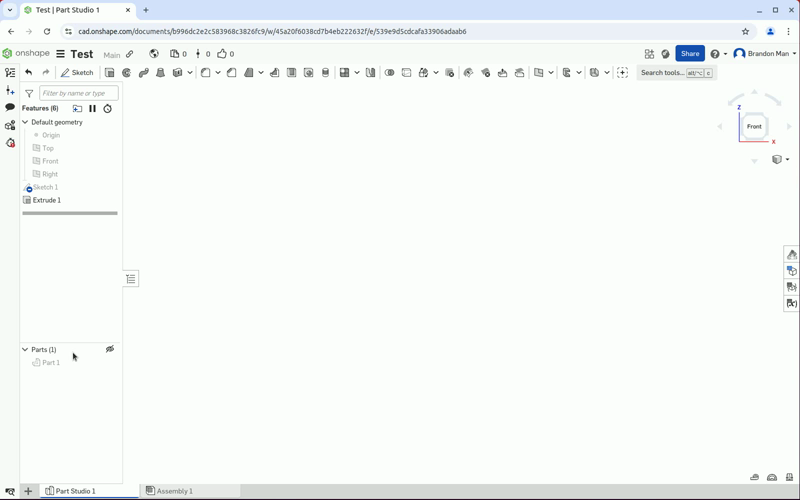
mouse_move(73, 352)
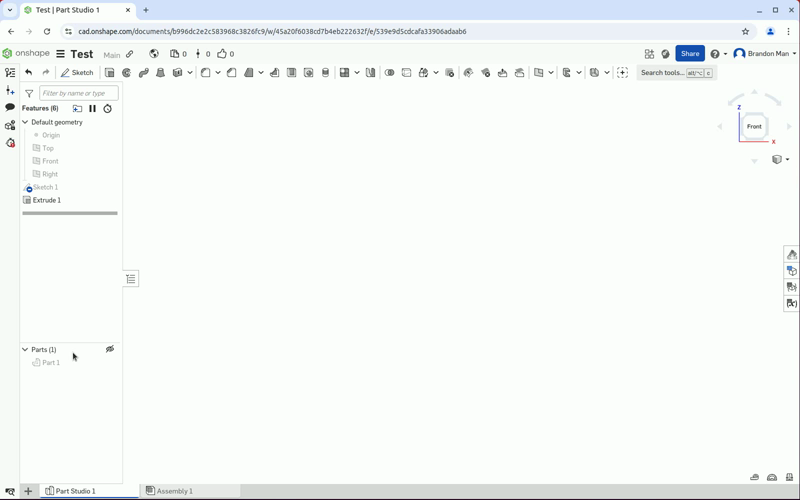
key(shift+y)
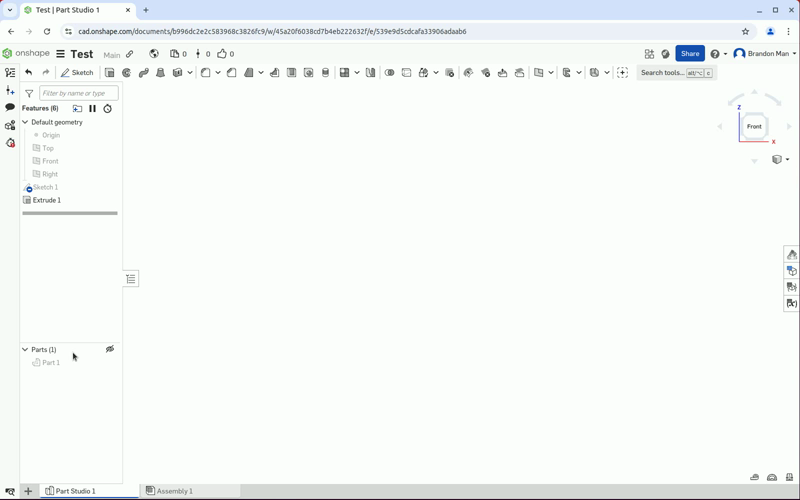
key(shift+s)
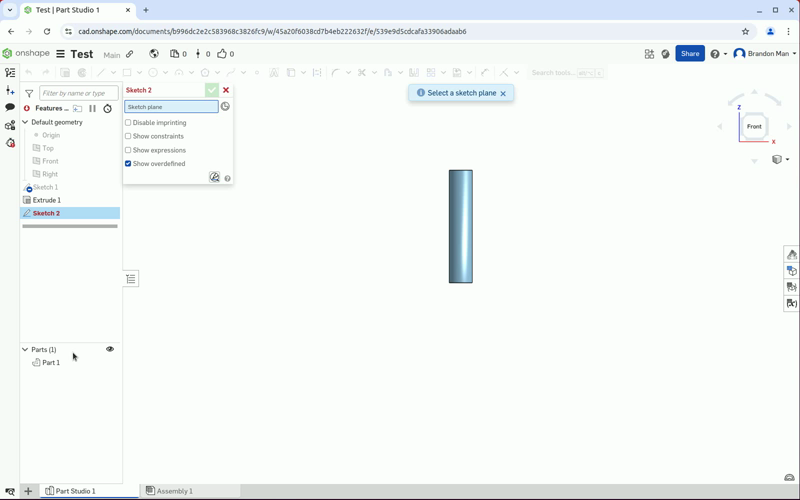
mouse_move(73, 163)
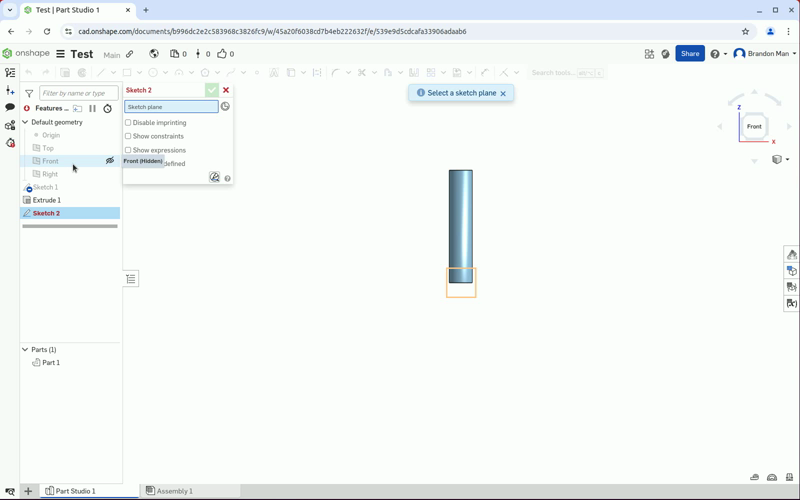
click(73, 163)
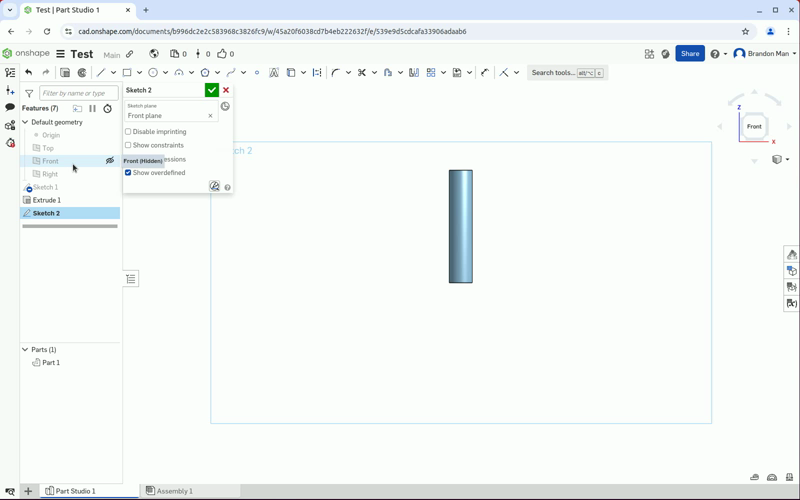
mouse_move(73, 352)
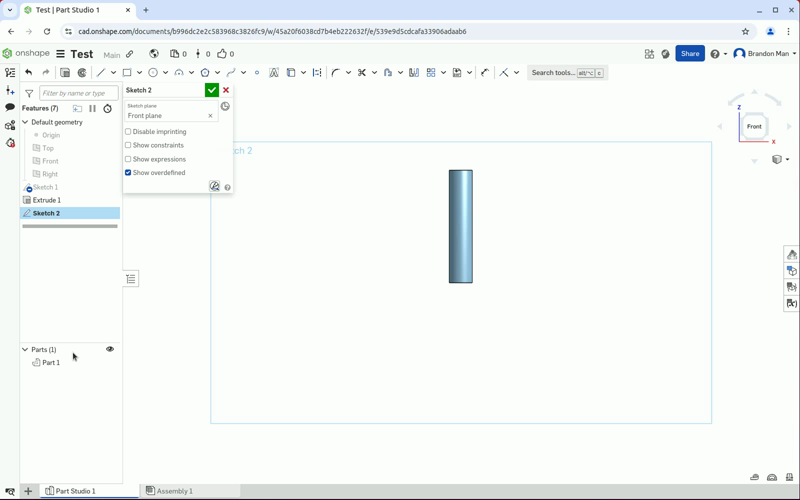
key(y)
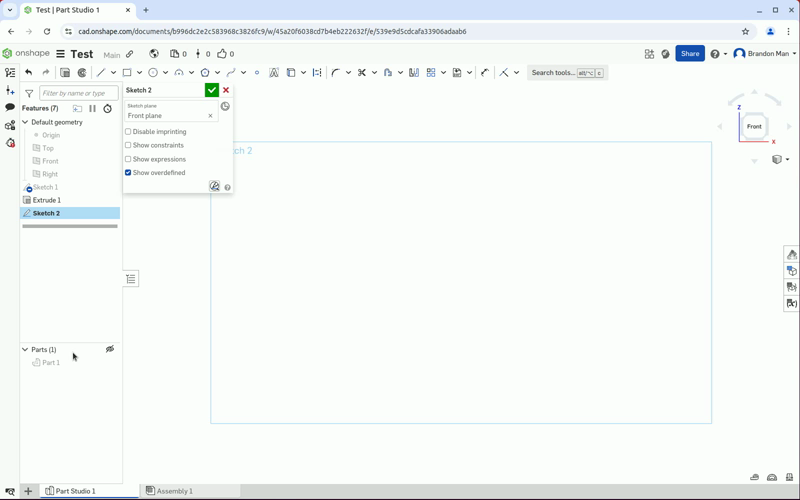
key(l)
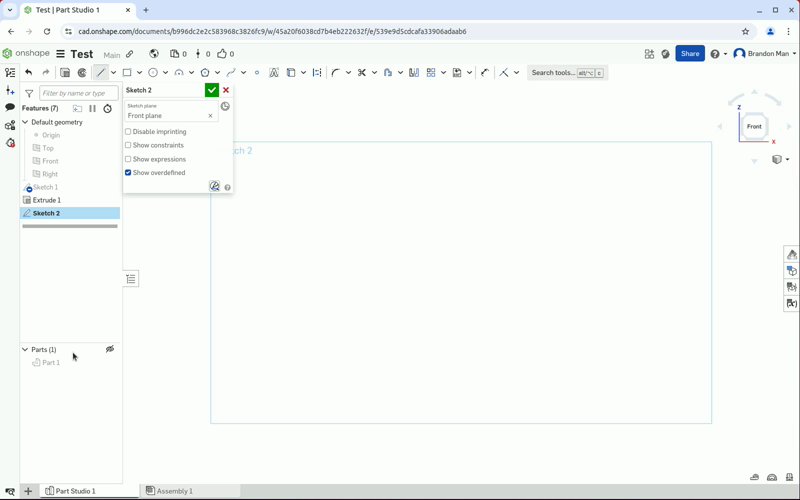
key_down(shift)
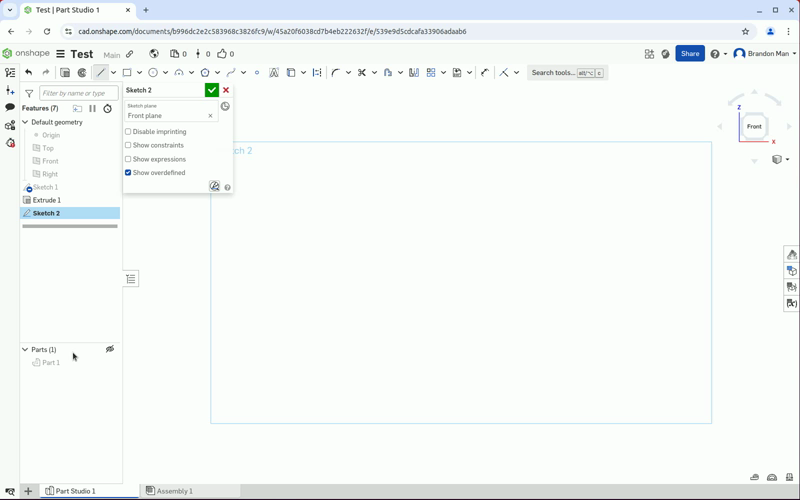
mouse_move(453, 215)
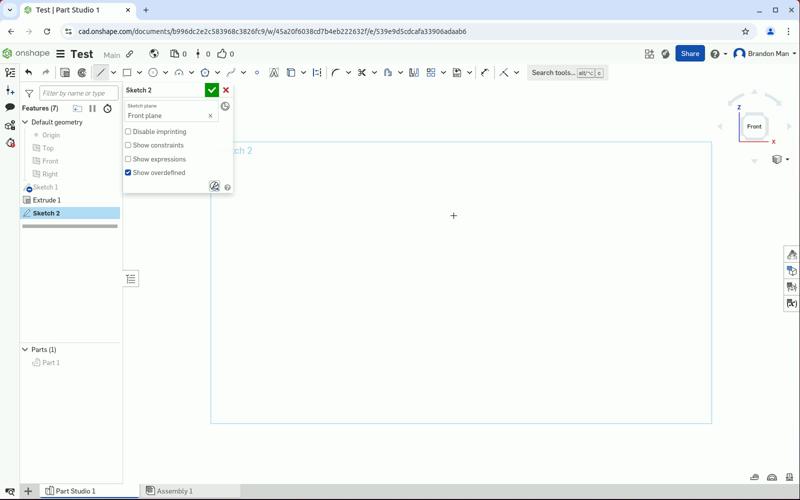
click(453, 215)
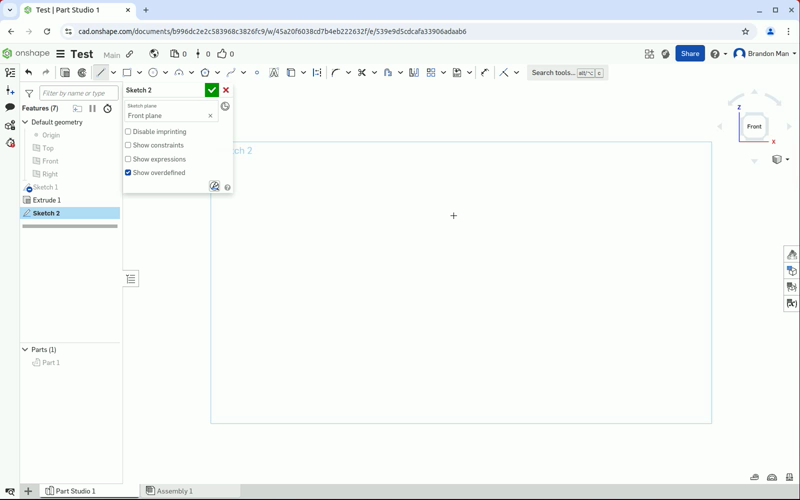
key_up(shift)
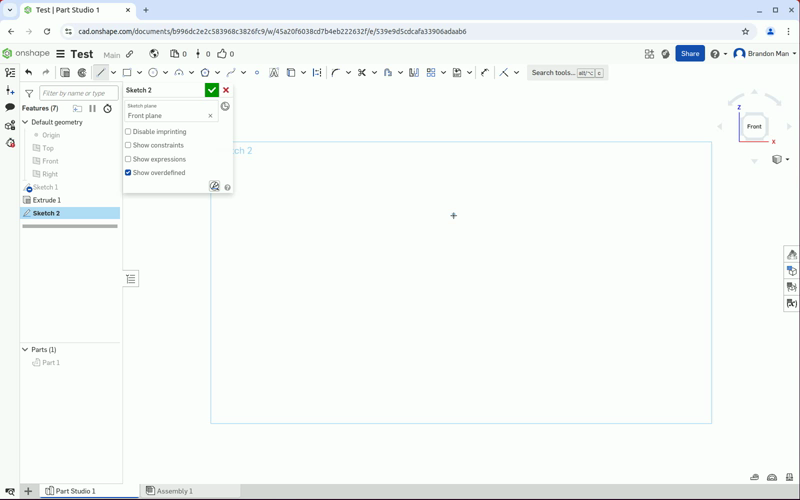
key_down(shift)
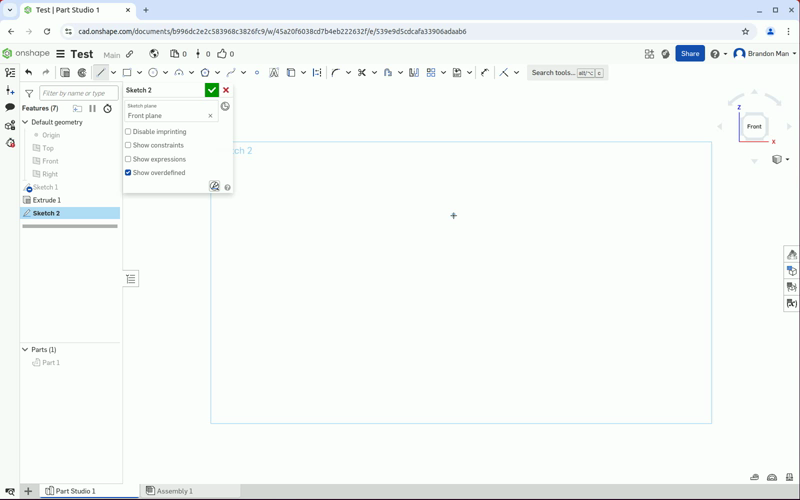
mouse_move(483, 215)
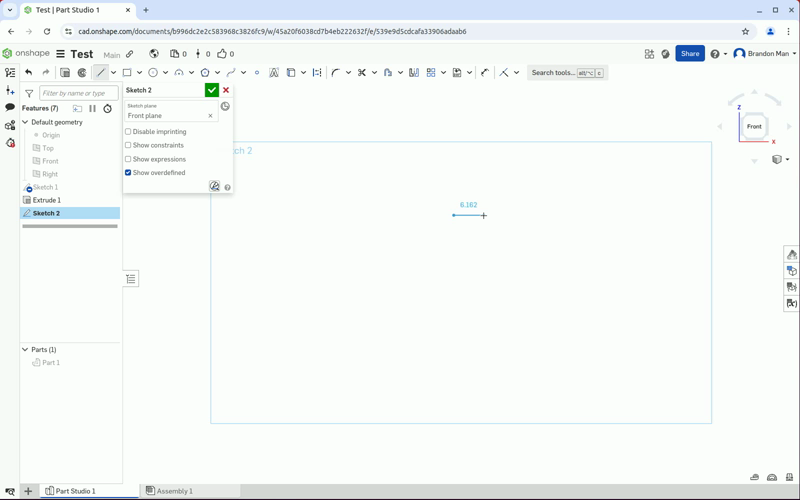
mouse_move(470, 215)
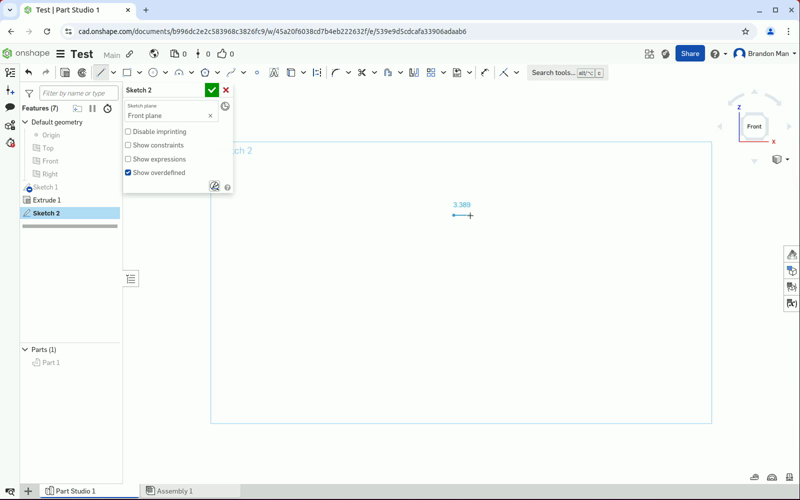
click(470, 215)
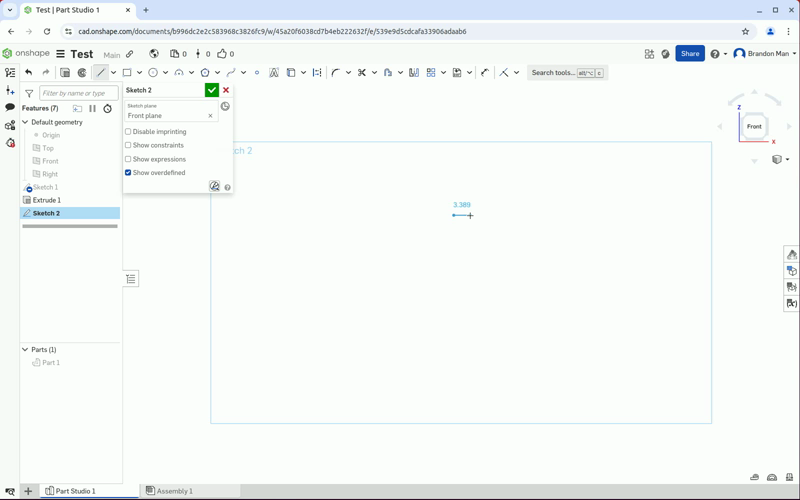
key_up(shift)
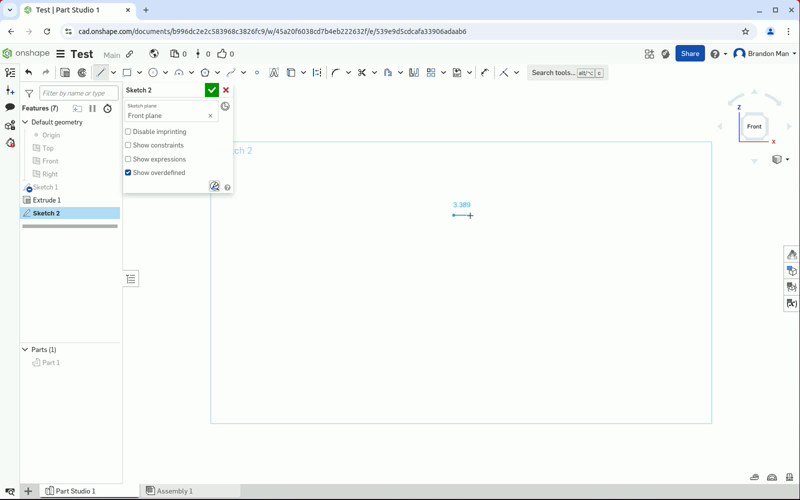
key_down(shift)
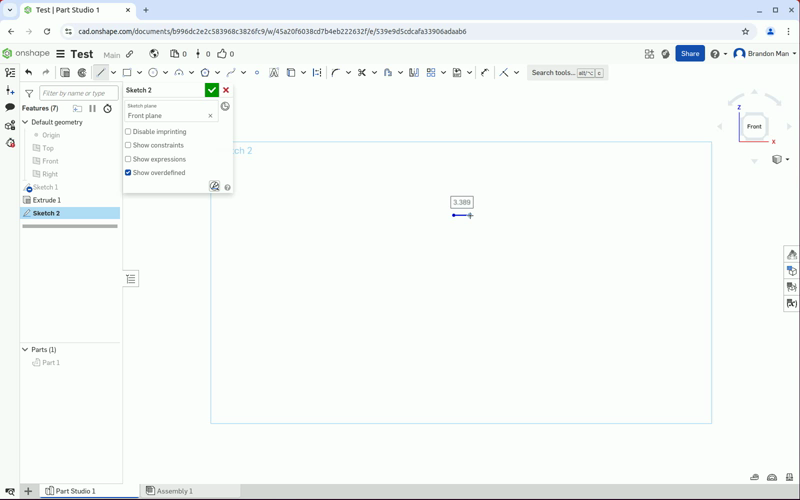
mouse_move(500, 215)
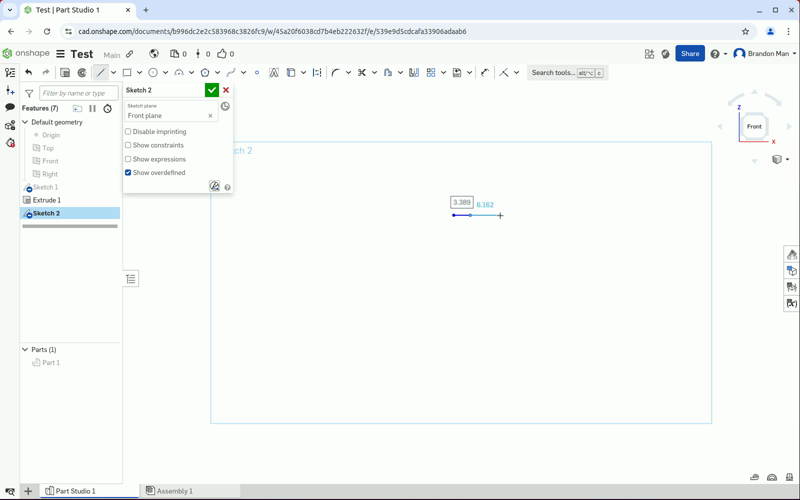
mouse_move(470, 198)
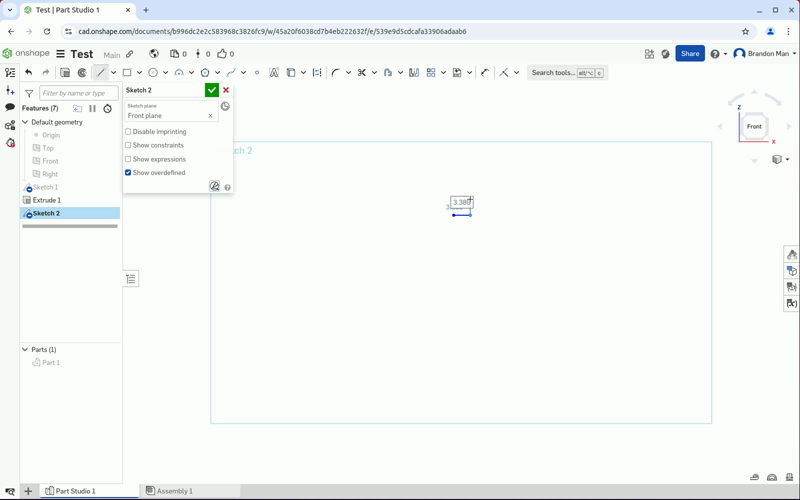
click(470, 198)
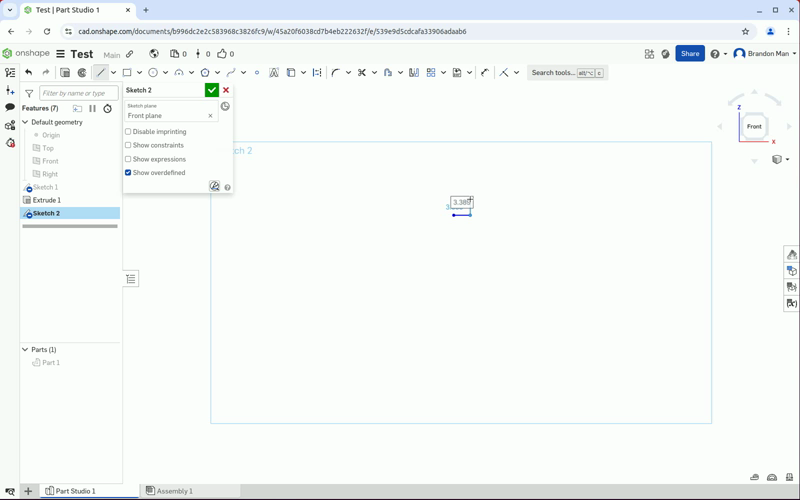
key_up(shift)
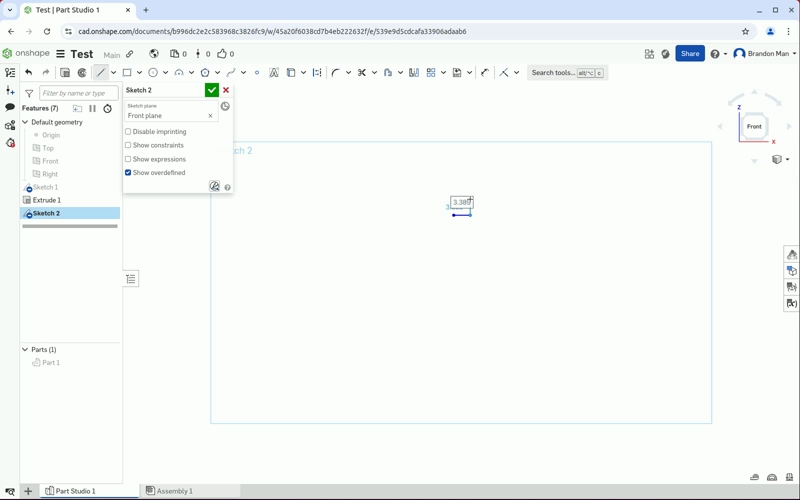
key_down(shift)
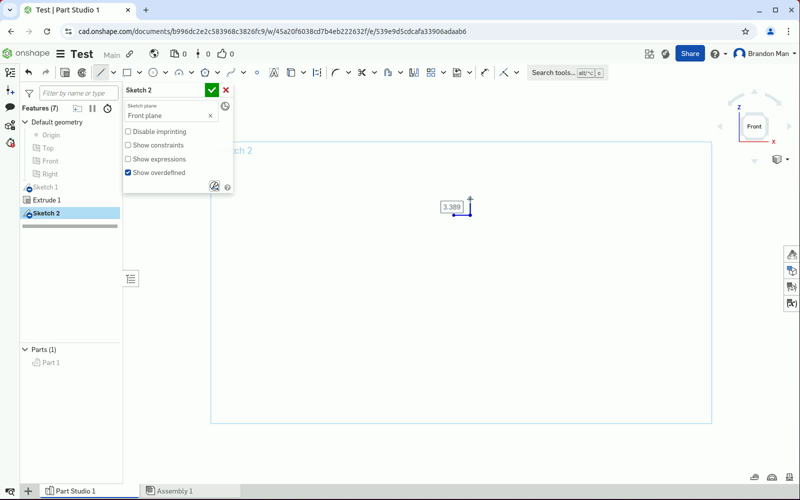
mouse_move(500, 198)
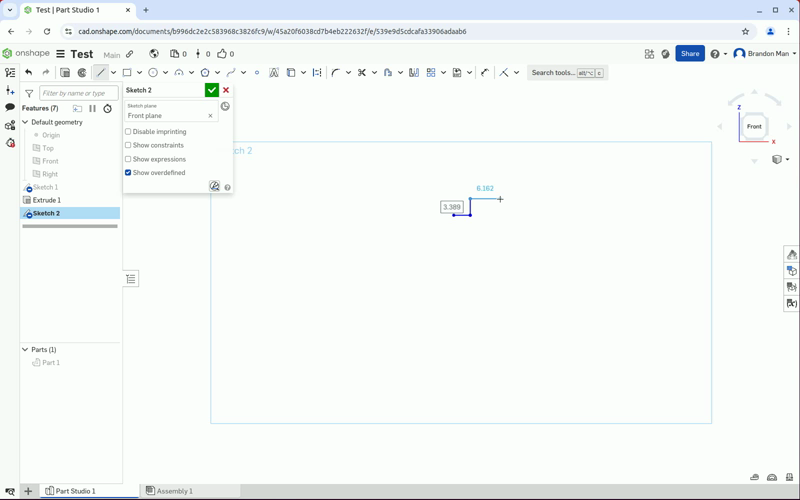
mouse_move(453, 198)
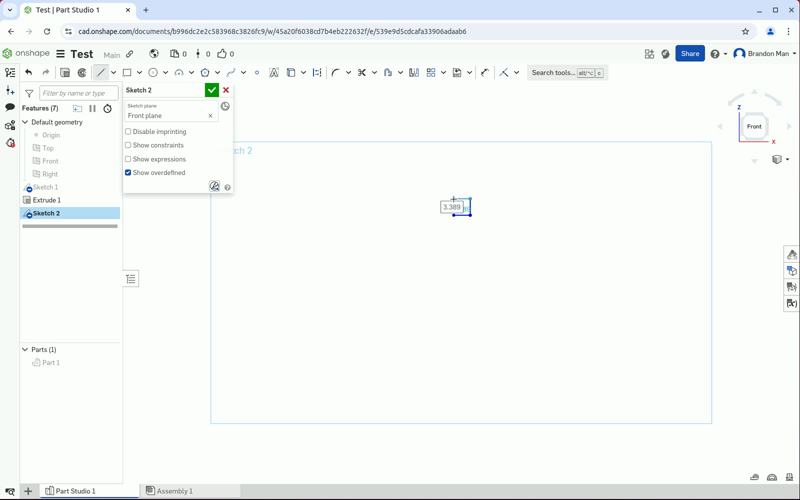
click(453, 198)
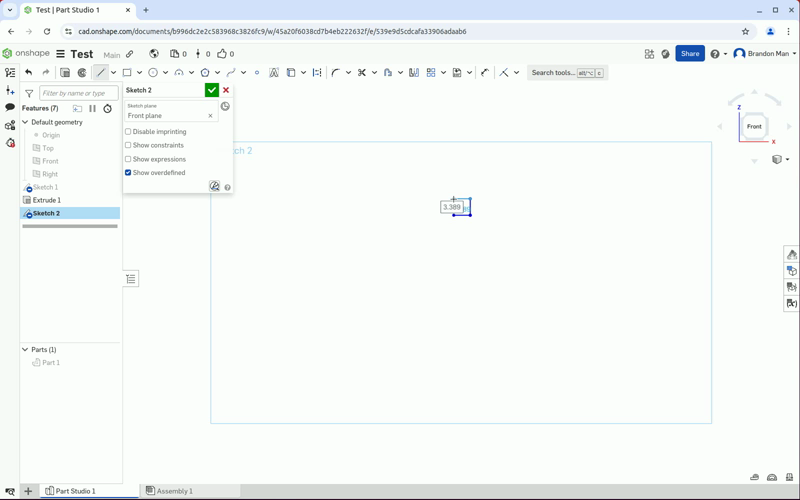
key_up(shift)
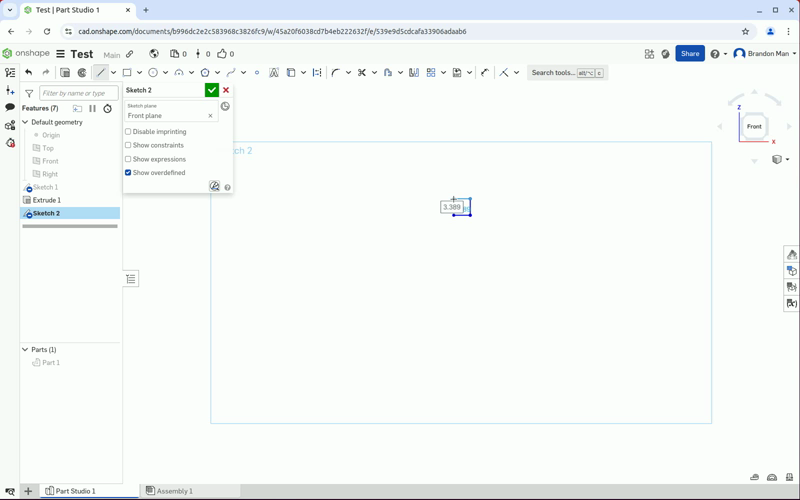
mouse_move(483, 198)
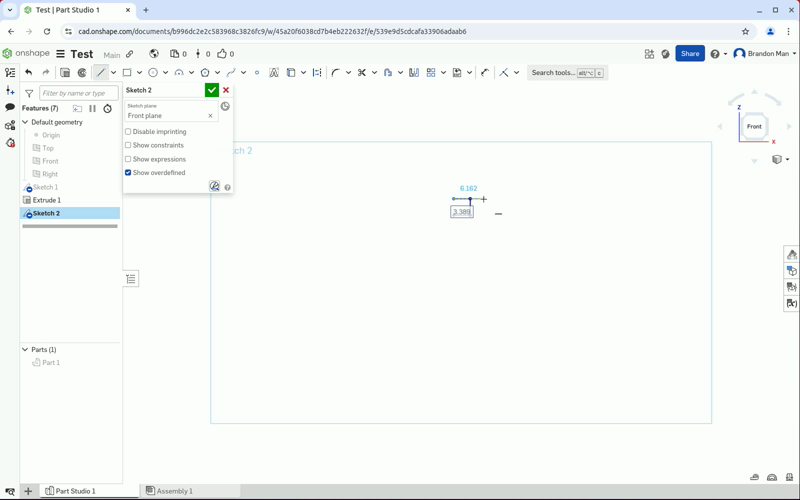
key_down(shift)
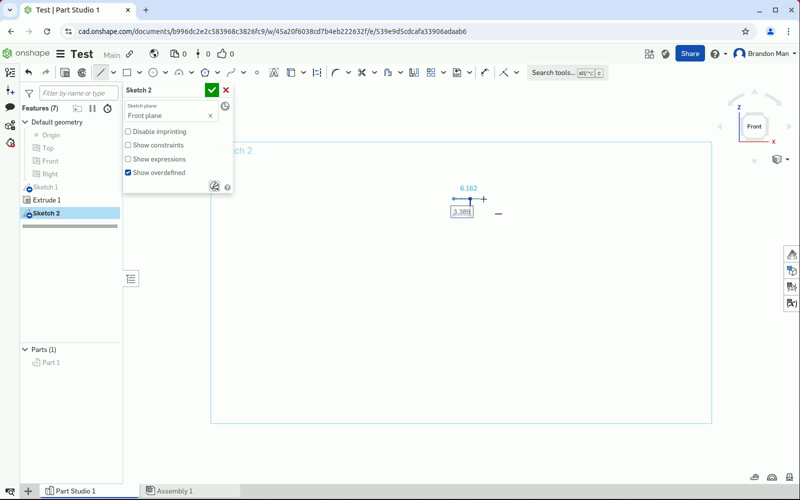
mouse_move(453, 215)
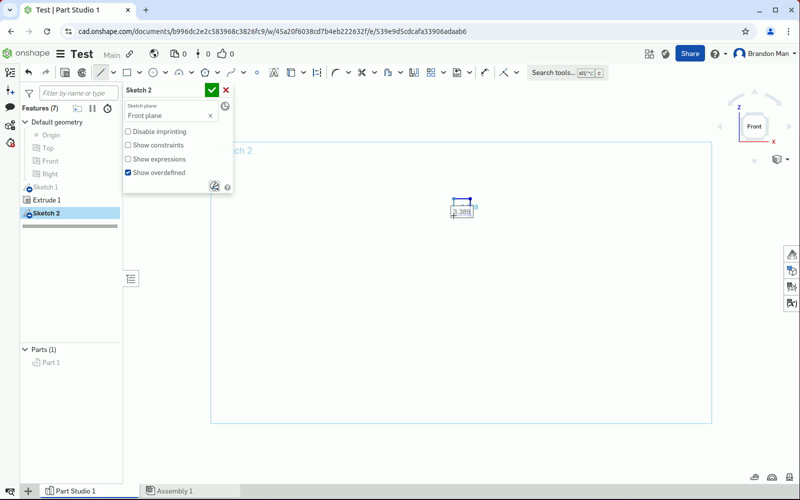
key_up(shift)
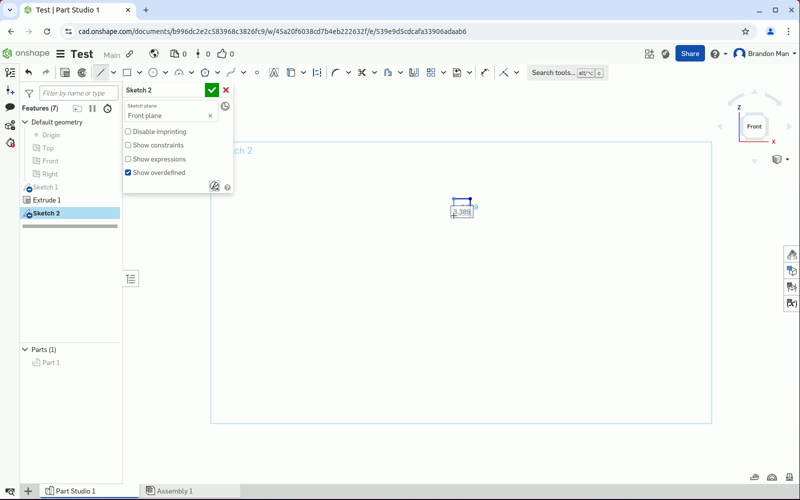
click(453, 215)
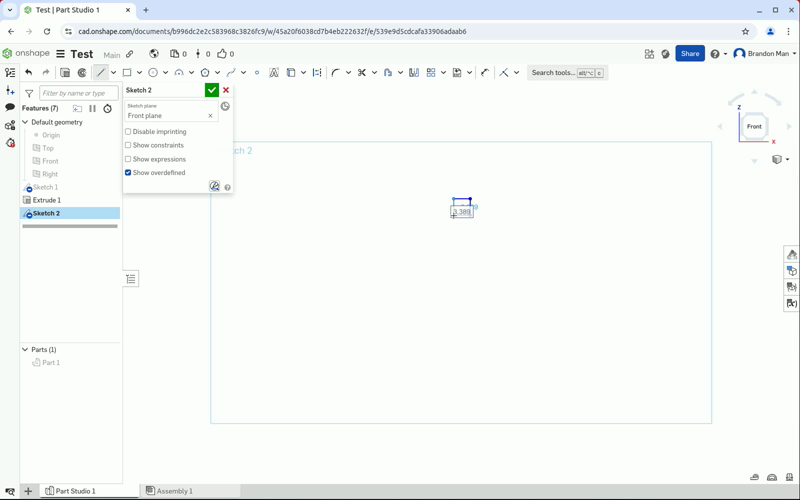
key(esc)
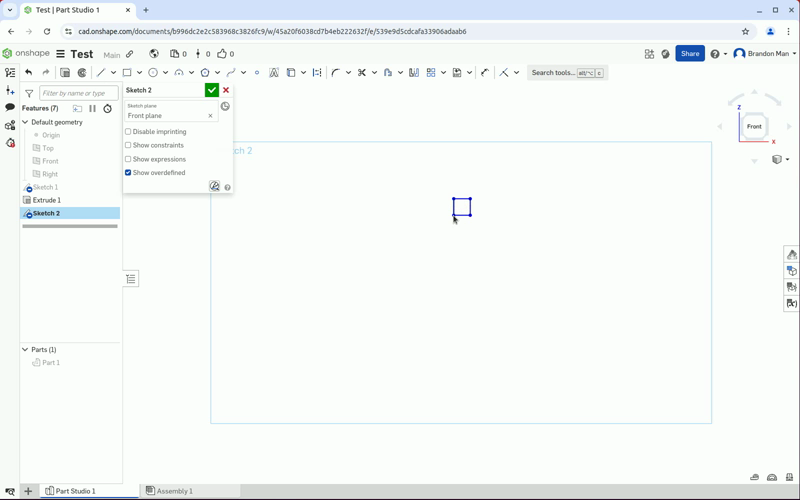
mouse_move(455, 211)
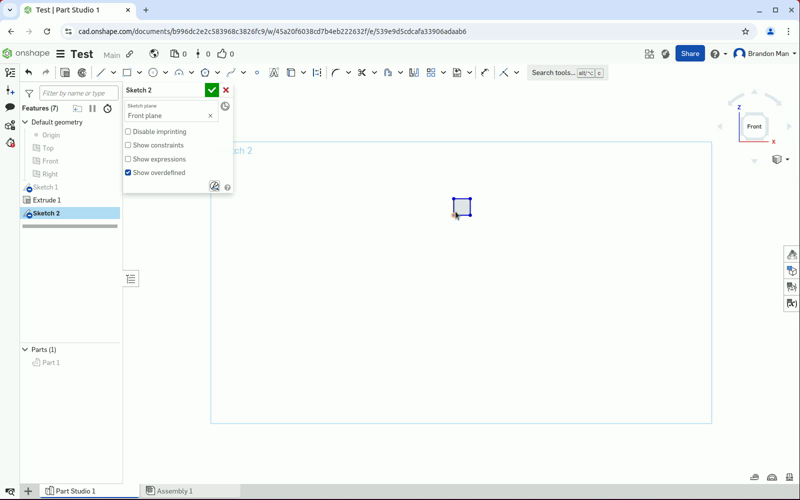
scroll(6)
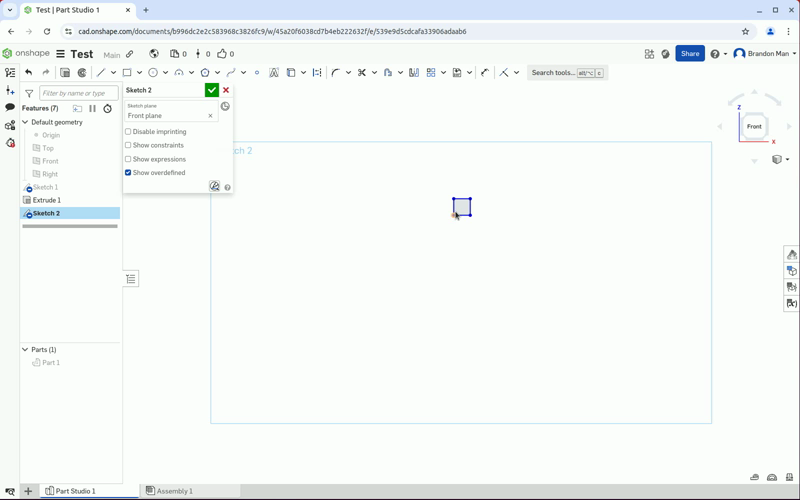
scroll(6)
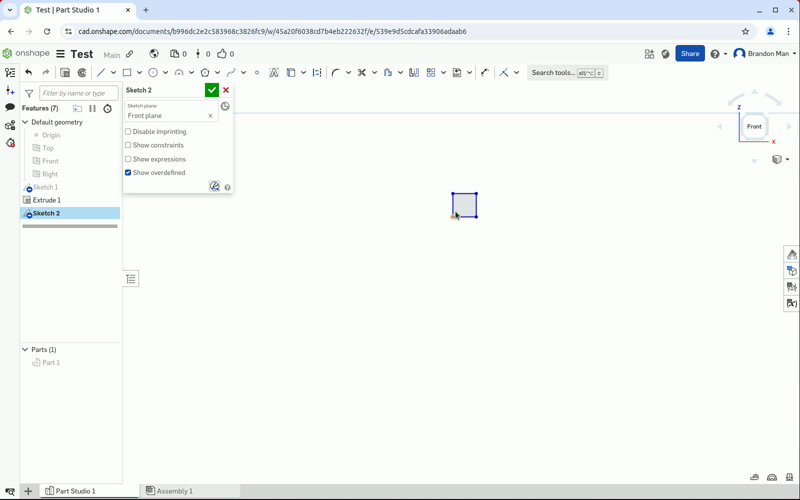
scroll(6)
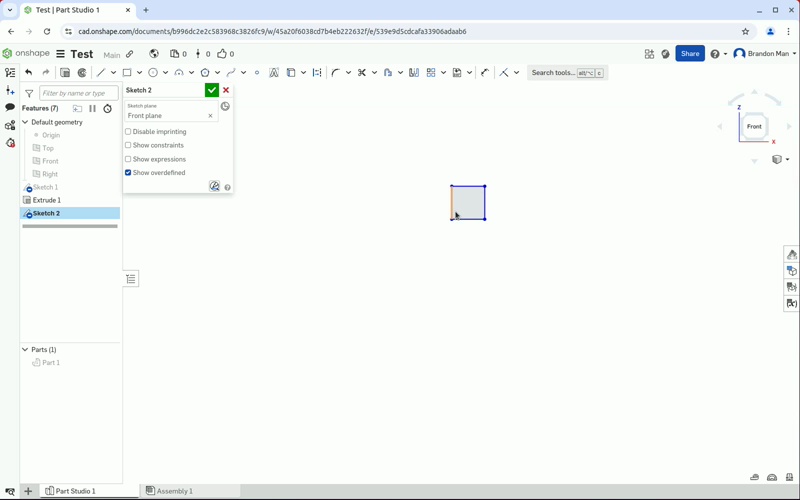
scroll(6)
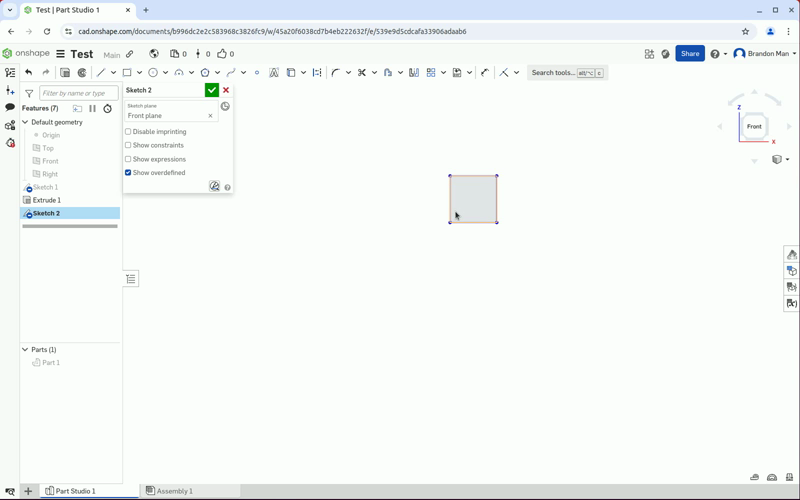
scroll(6)
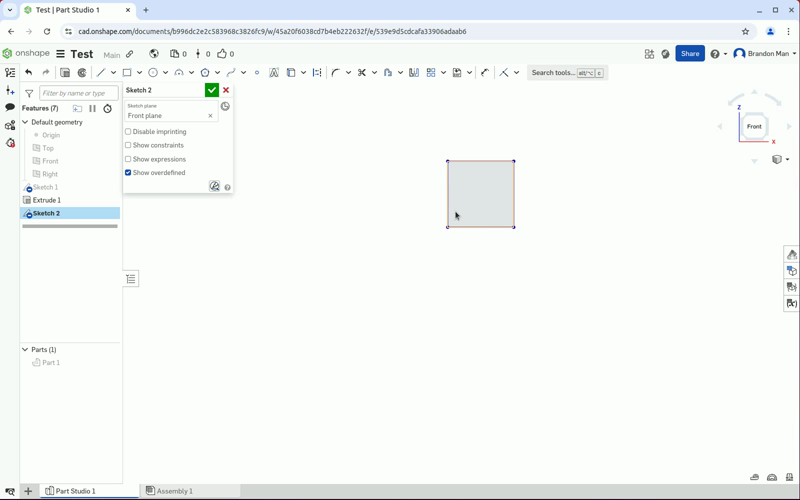
scroll(6)
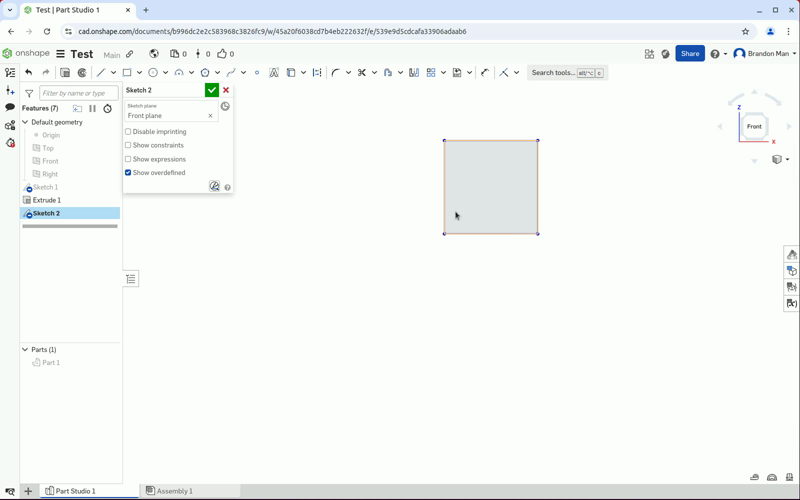
scroll(6)
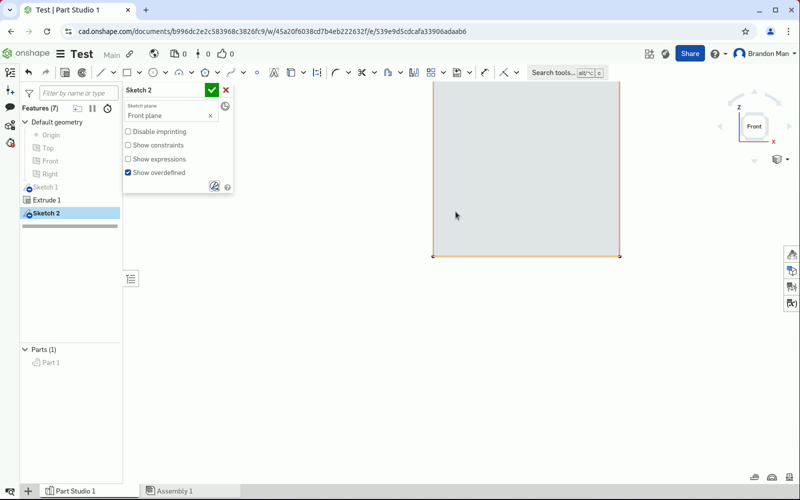
click(455, 211)
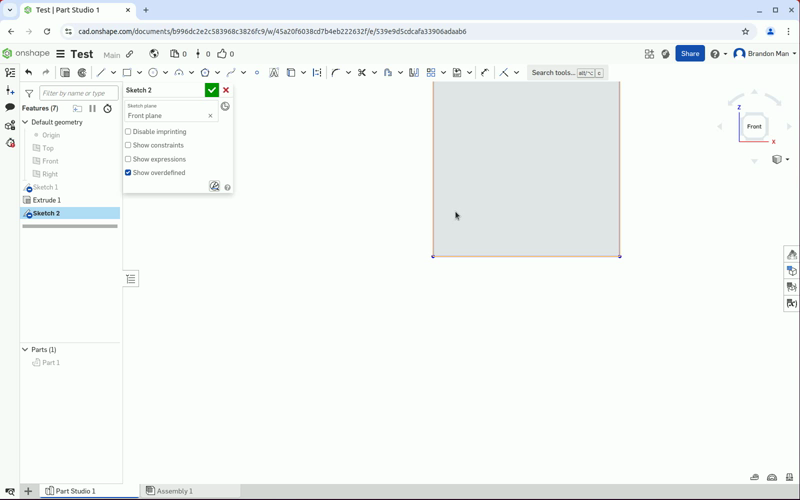
scroll(-6)
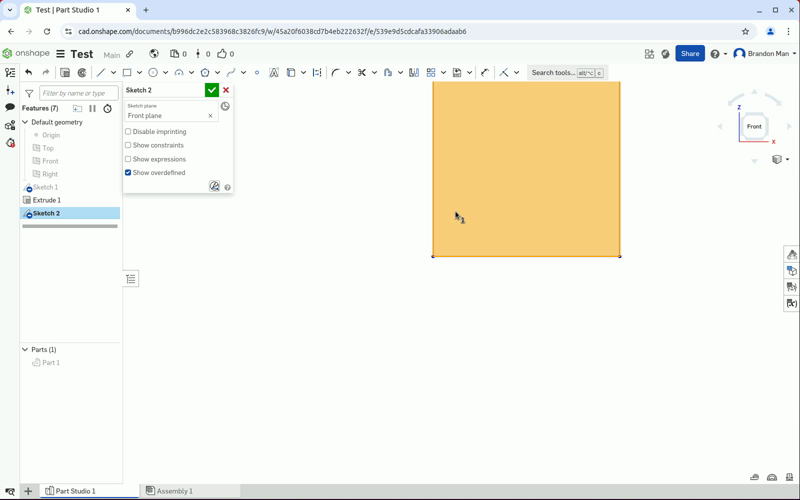
scroll(-6)
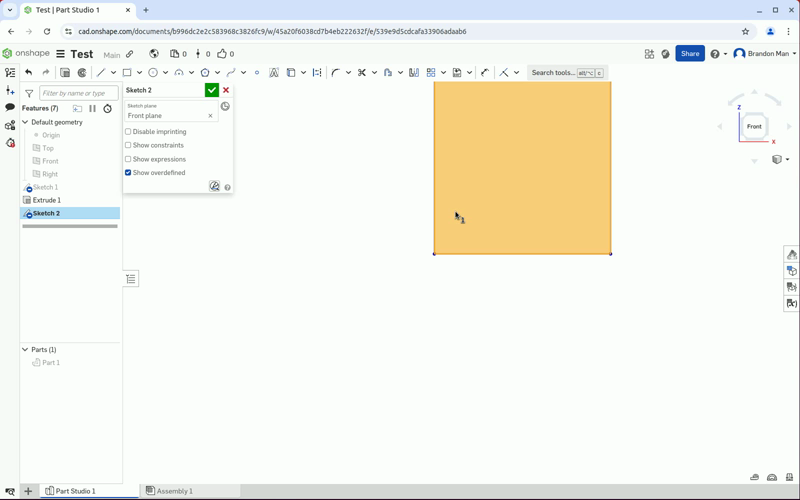
scroll(-6)
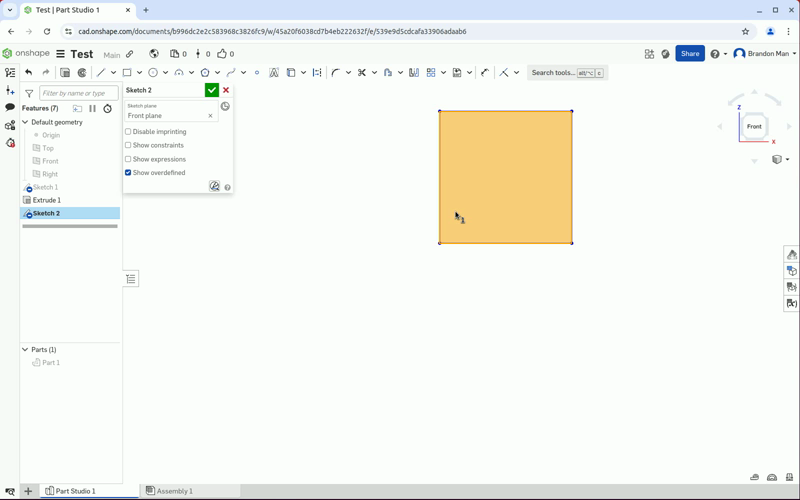
scroll(-6)
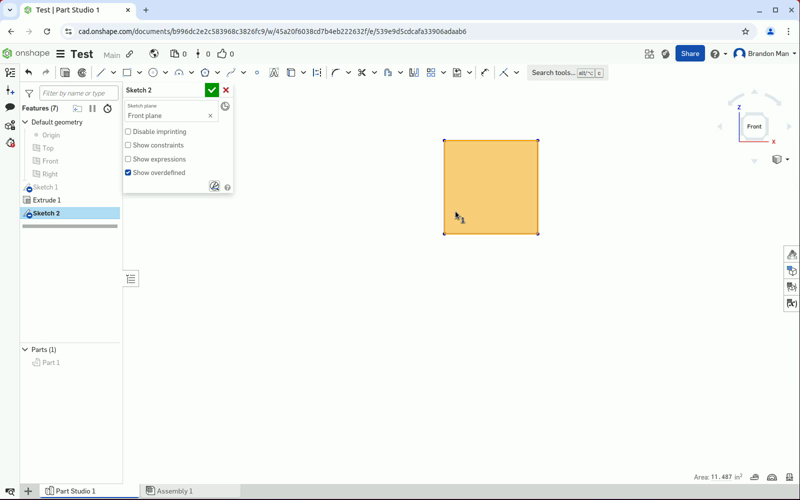
scroll(-6)
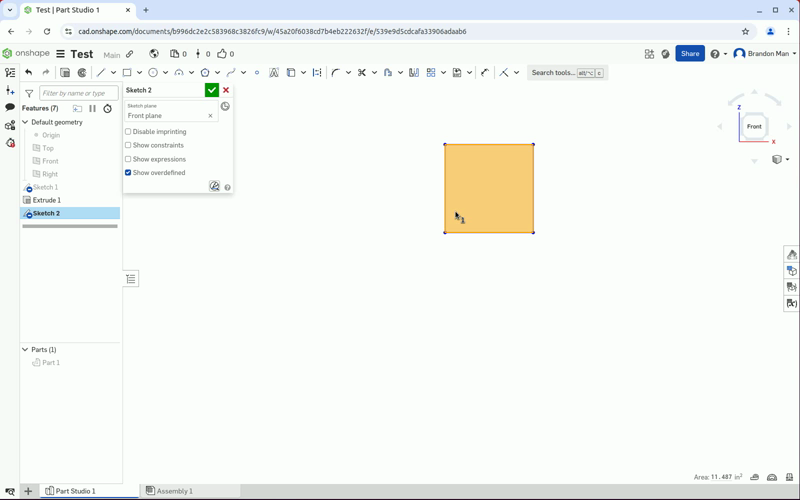
scroll(-6)
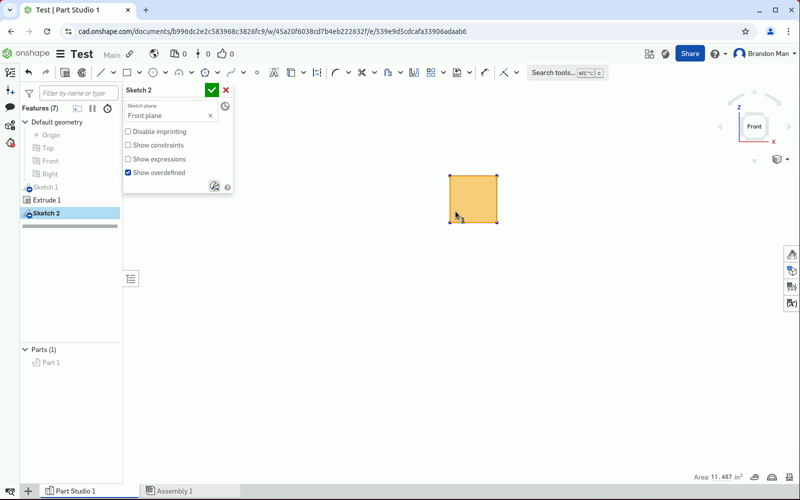
scroll(-6)
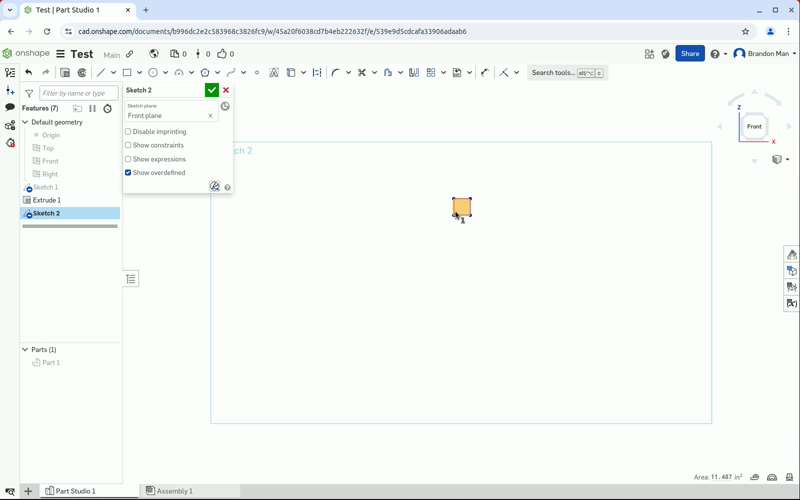
mouse_move(73, 352)
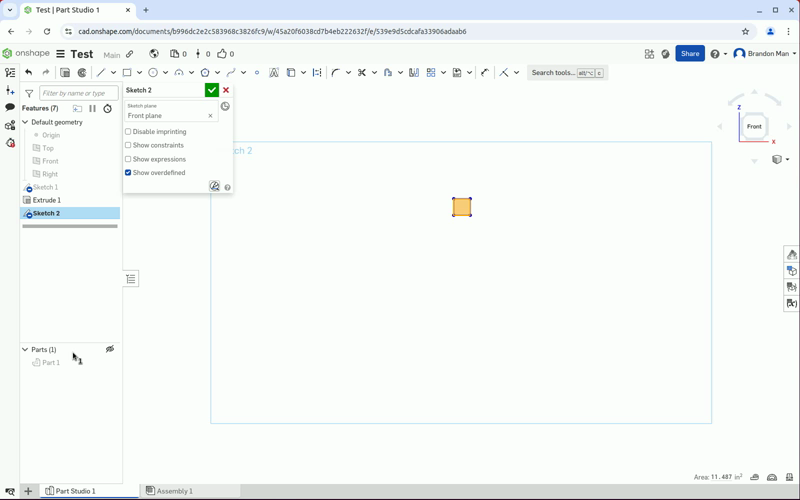
key(shift+y)
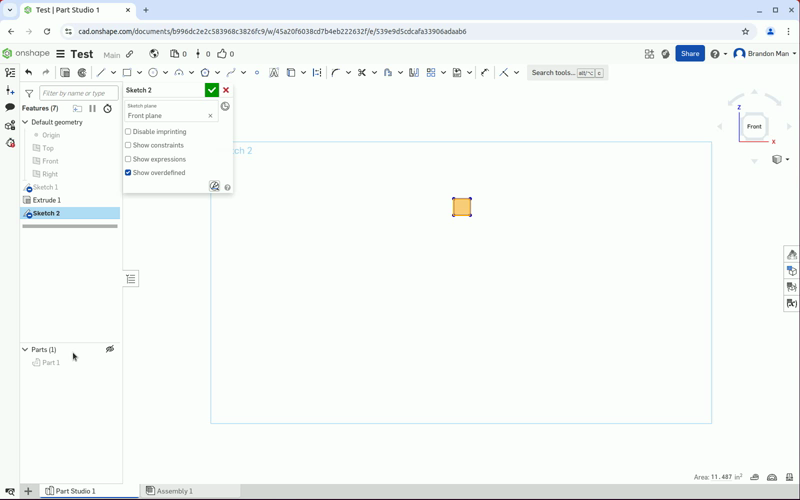
key(shift+e)
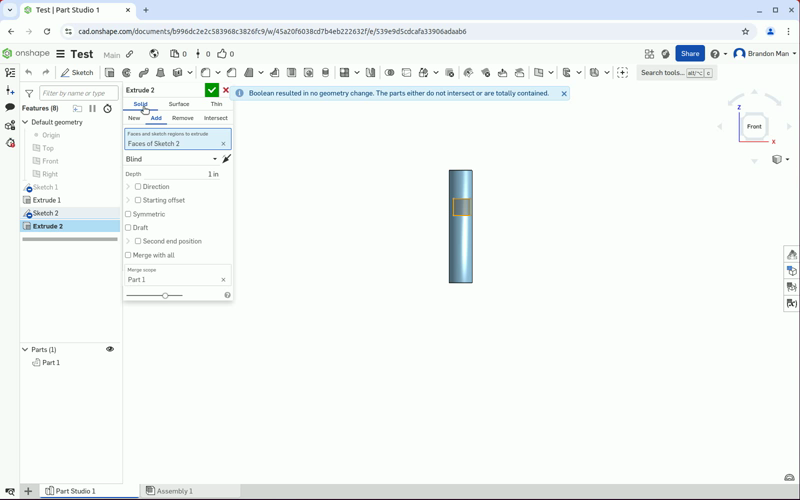
mouse_move(143, 106)
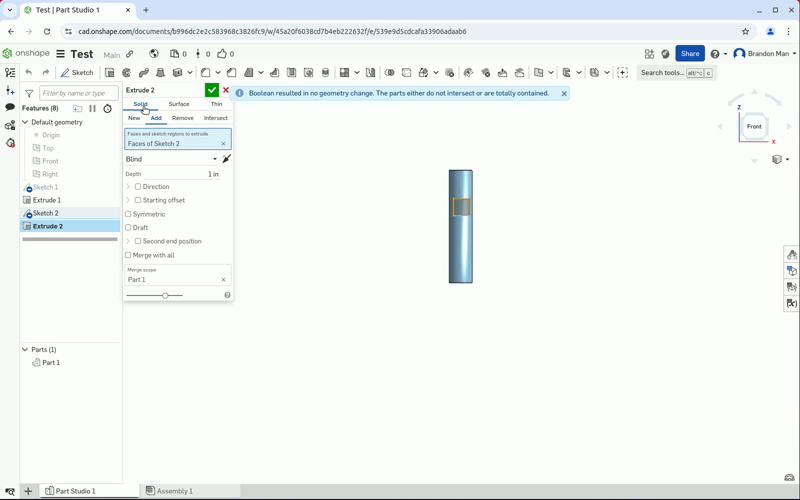
click(143, 106)
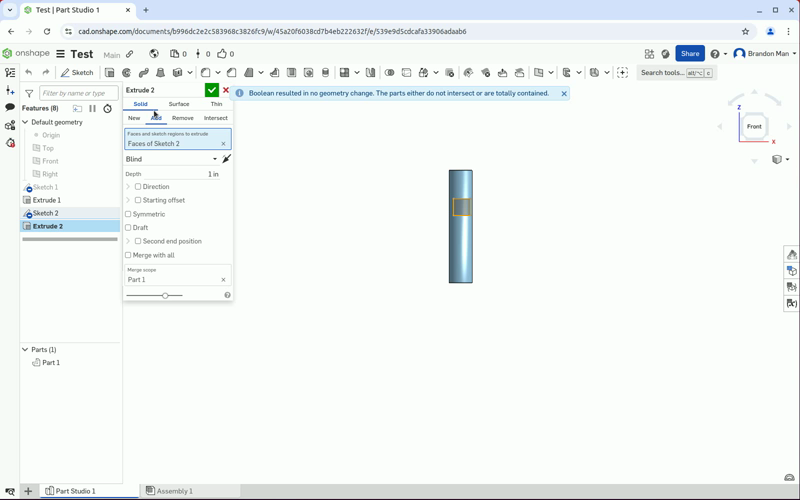
mouse_move(186, 120)
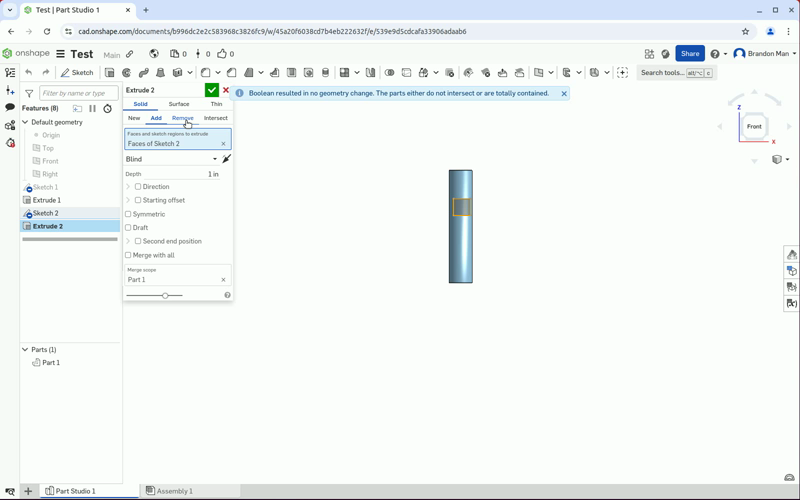
click(186, 120)
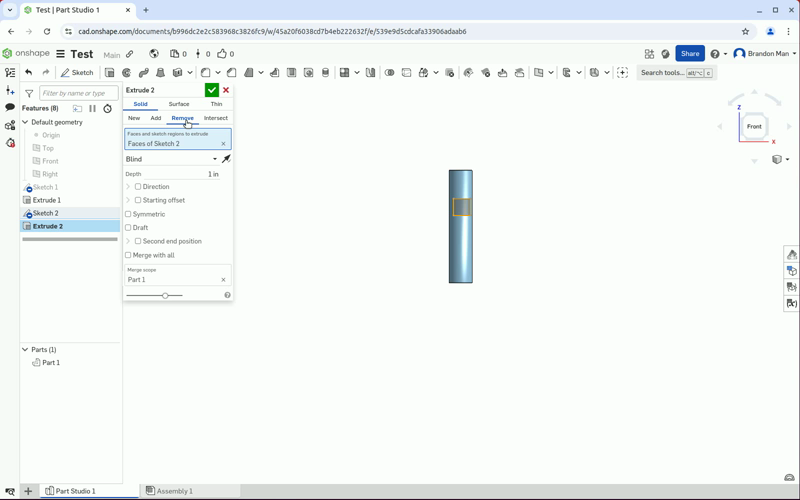
key(tab, 4)
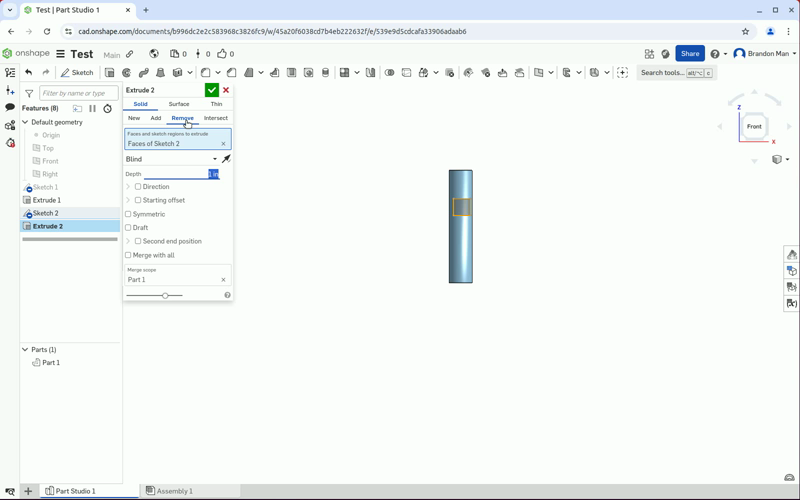
text(7.702)
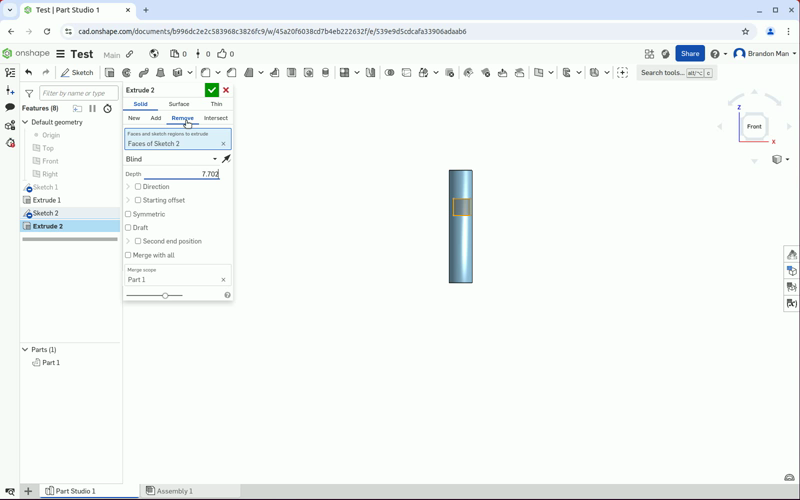
key(tab, 3)
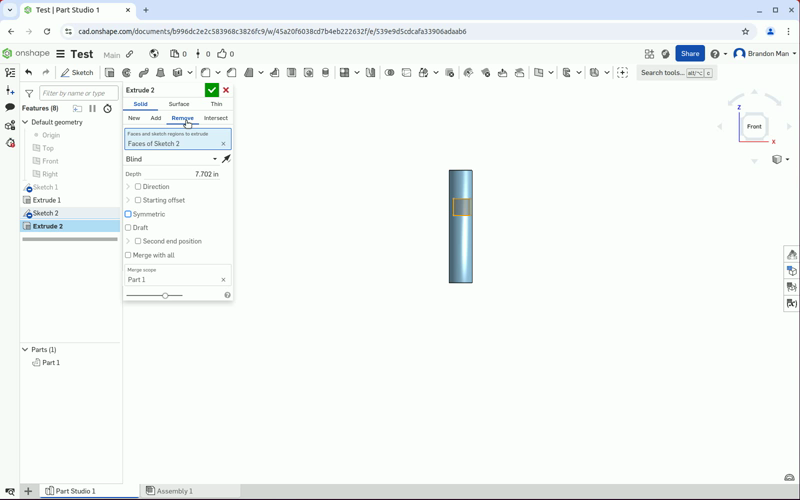
key(space)
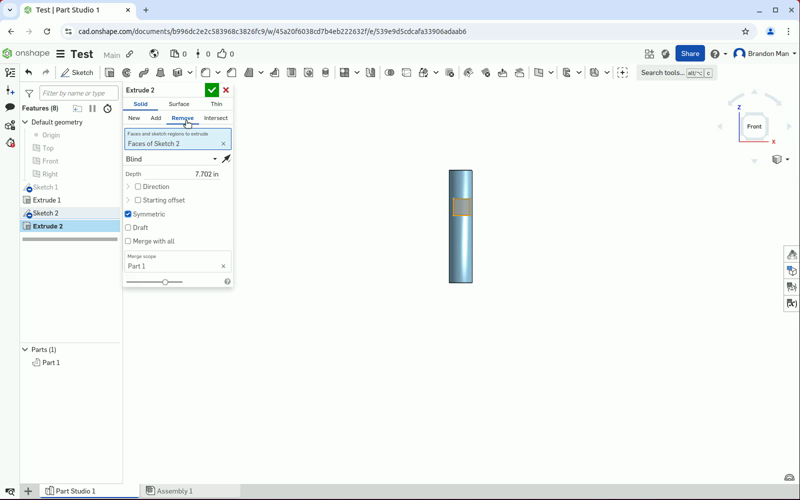
key(tab, 2)
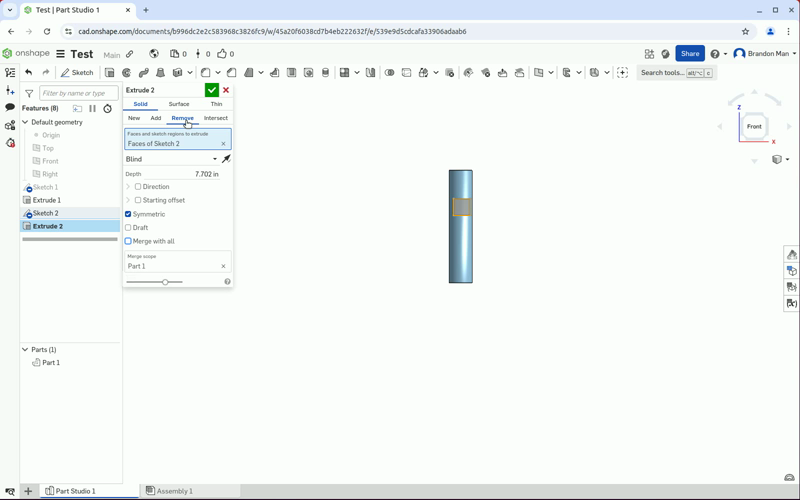
key(space)
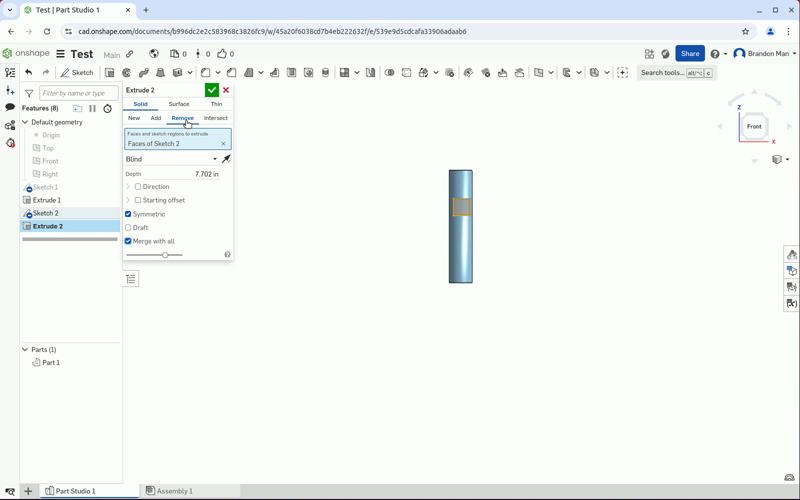
key(enter)
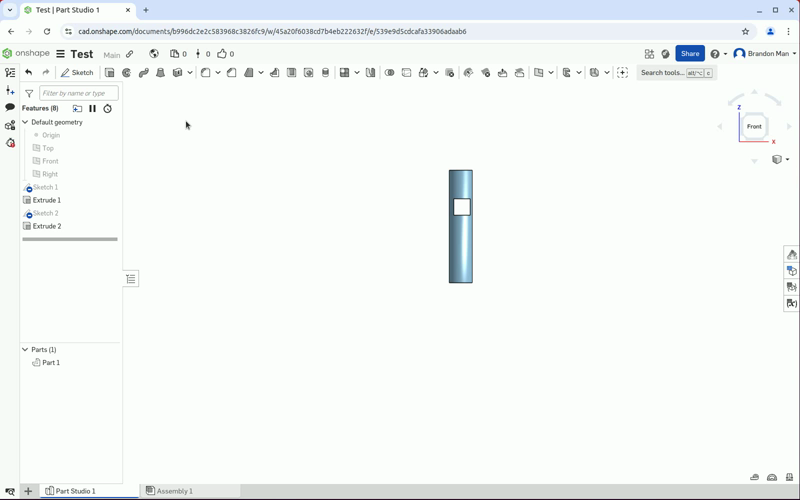
key(shift+h)
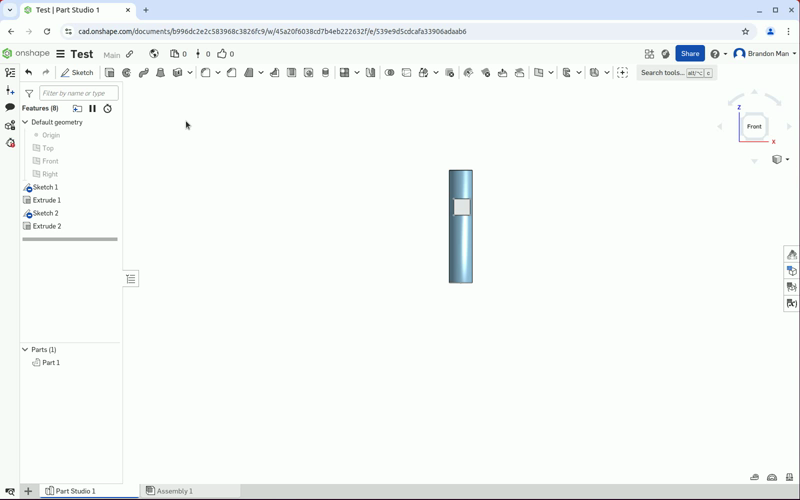
key(shift+h)
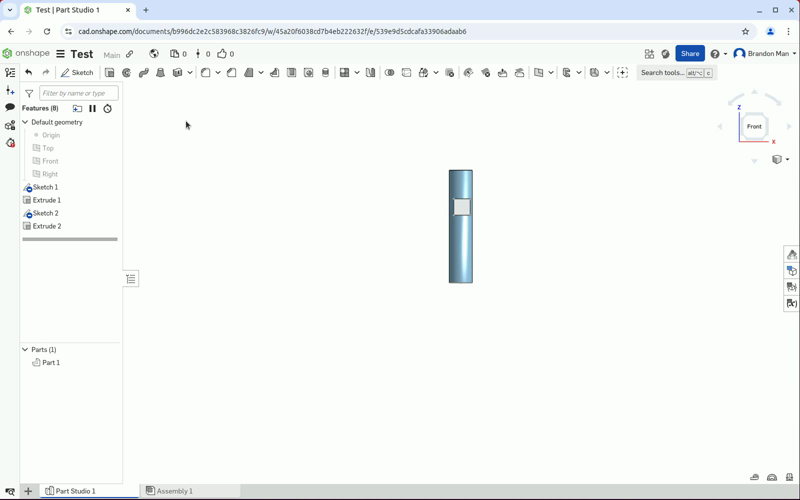
key(shift+7)
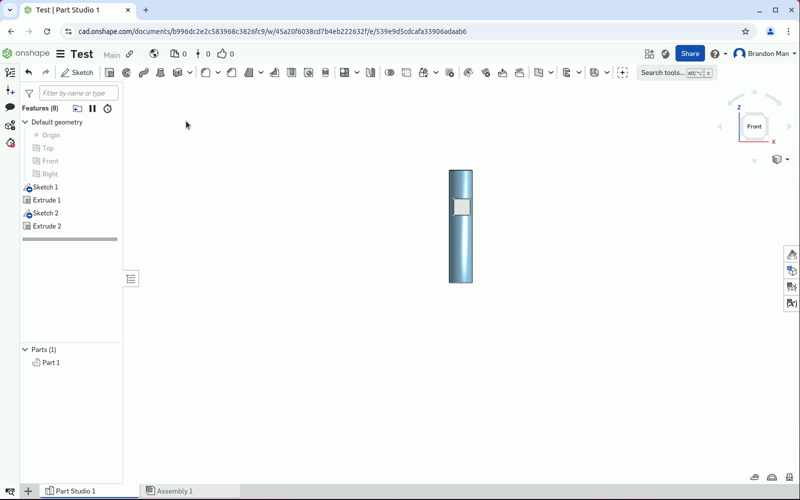
key(left, 2)
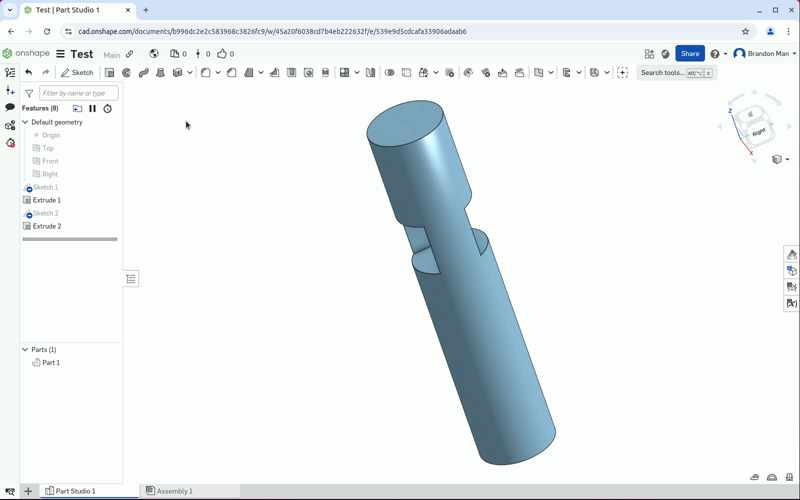
key(down, 2)
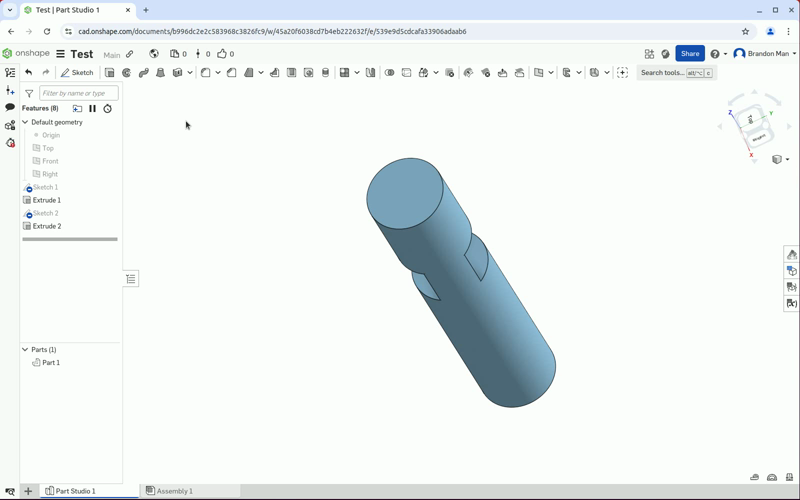
key(up, 2)
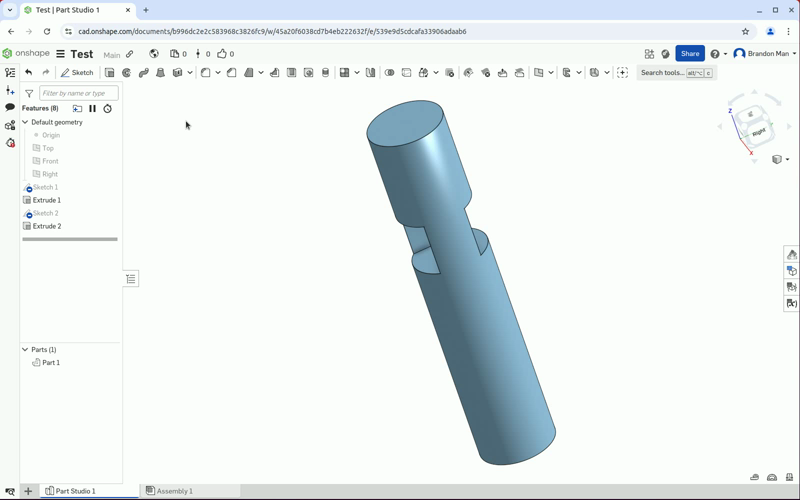
key(right, 2)
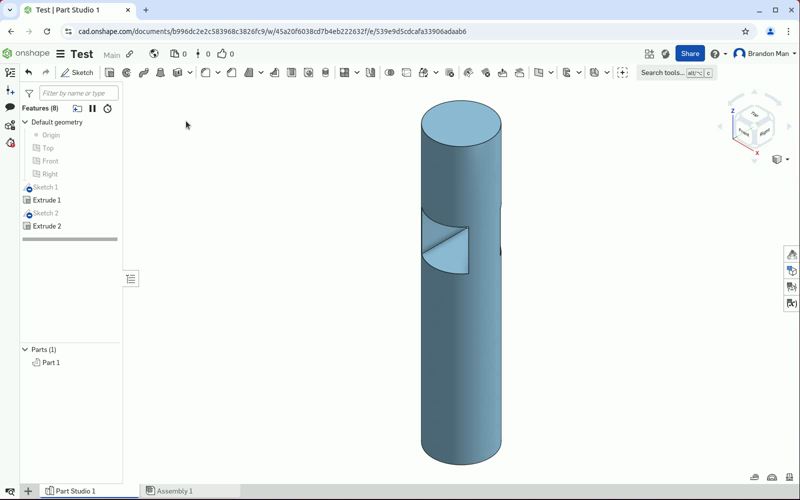
mouse_move(73, 189)
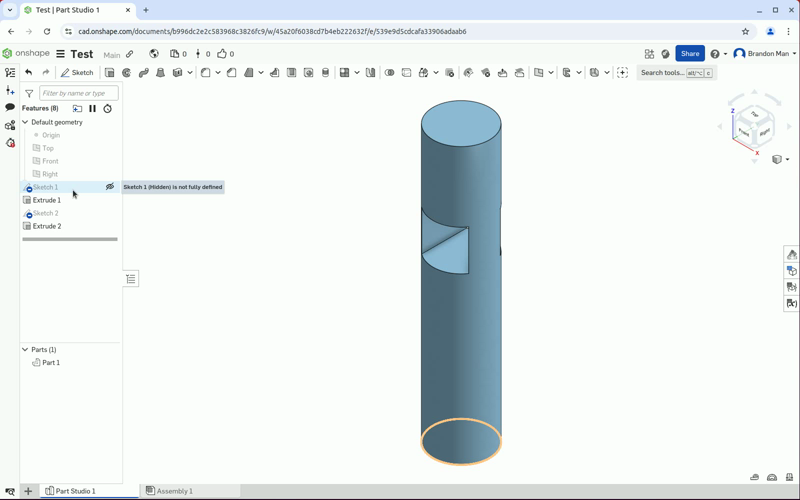
click(73, 189)